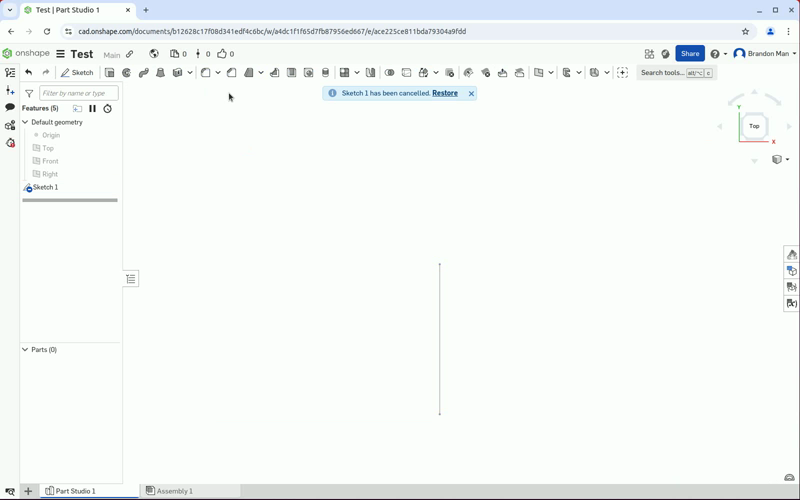
key(shift+h)
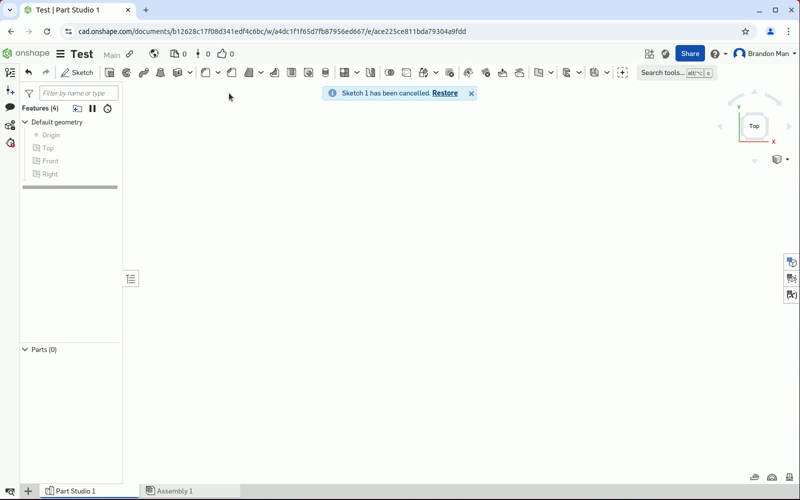
mouse_move(73, 352)
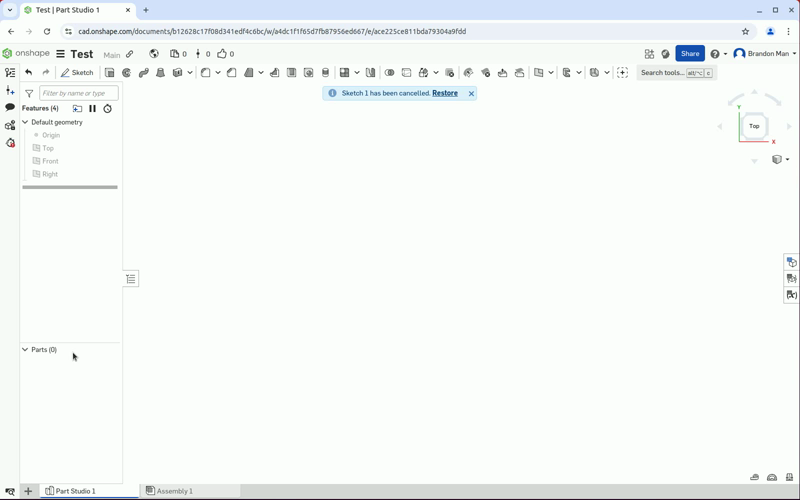
key(y)
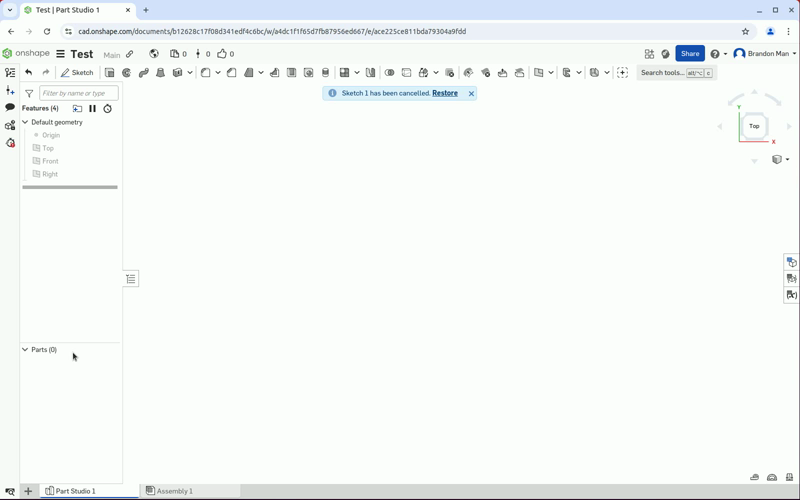
key(shift+p)
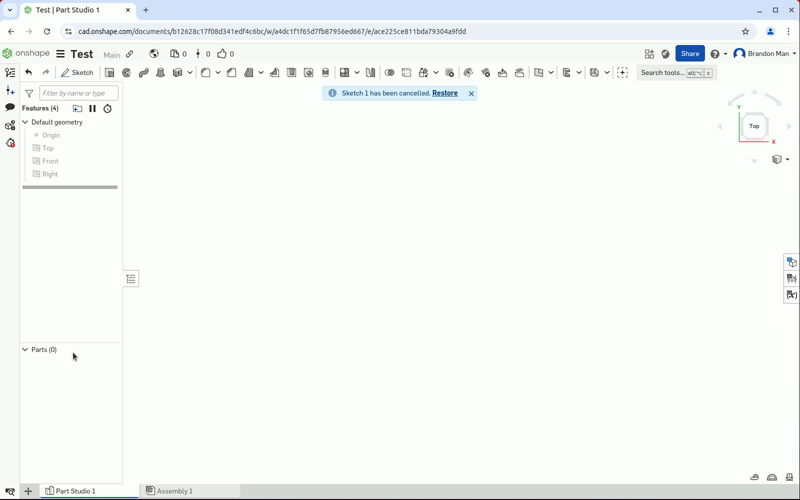
key(space)
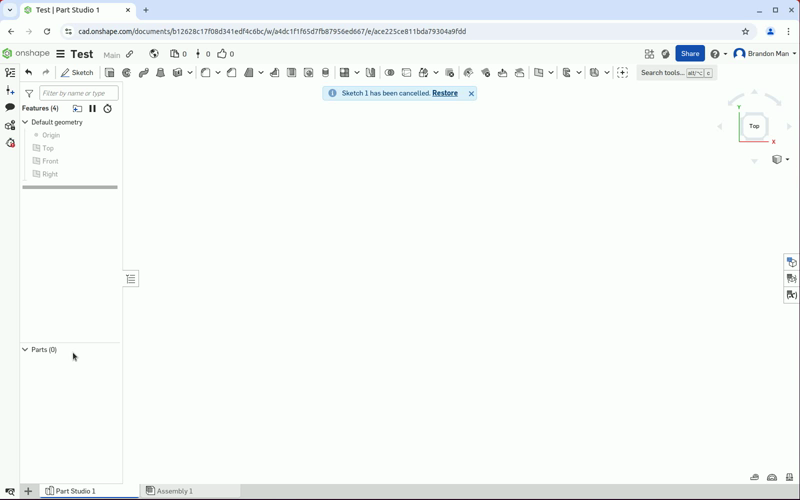
key_down(shift)
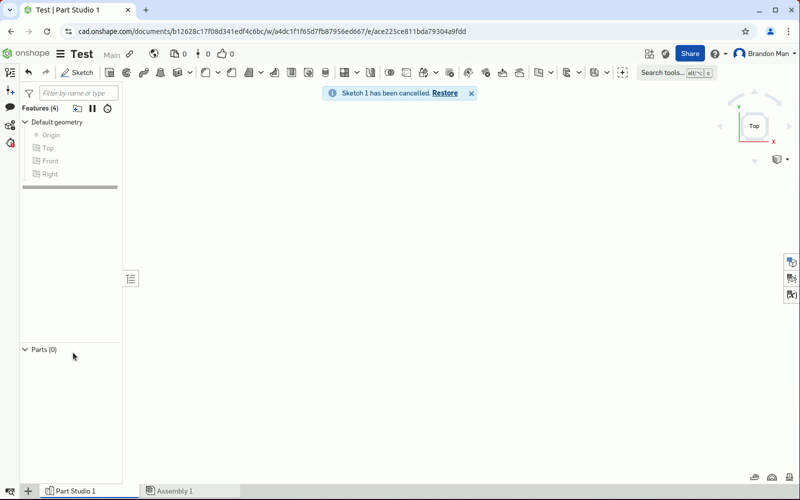
key(up)
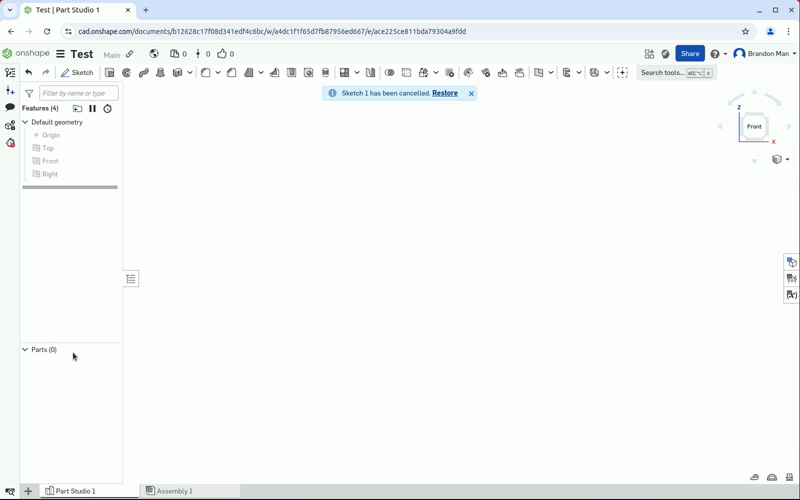
key_up(shift)
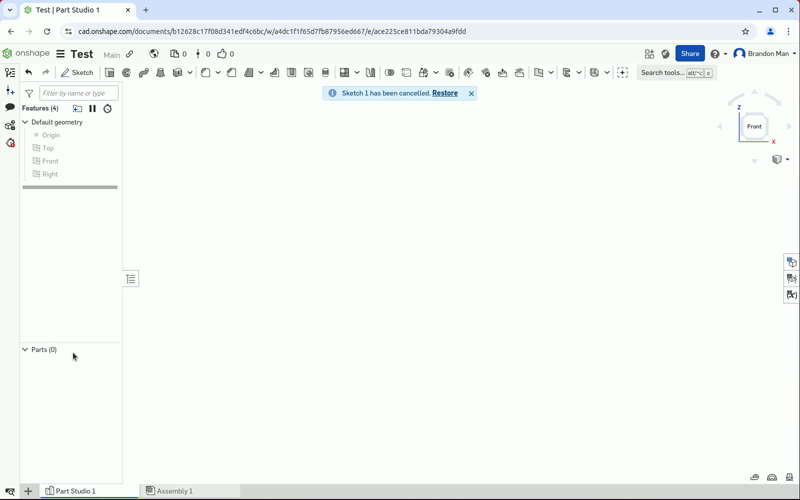
mouse_move(73, 352)
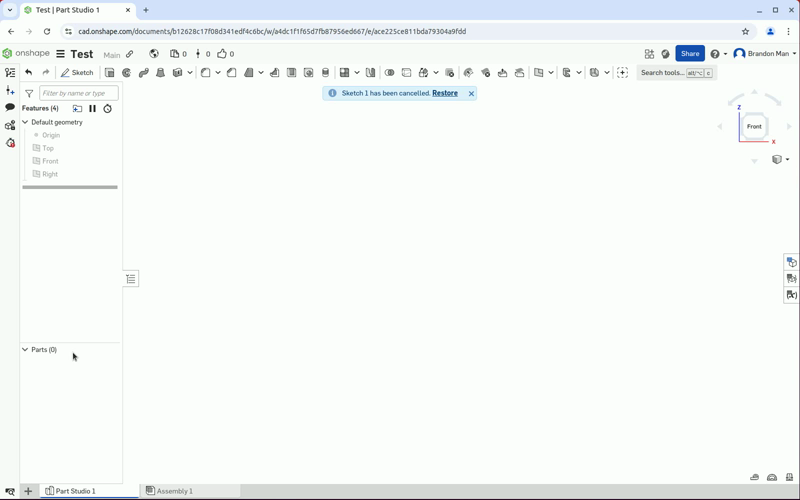
key(shift+y)
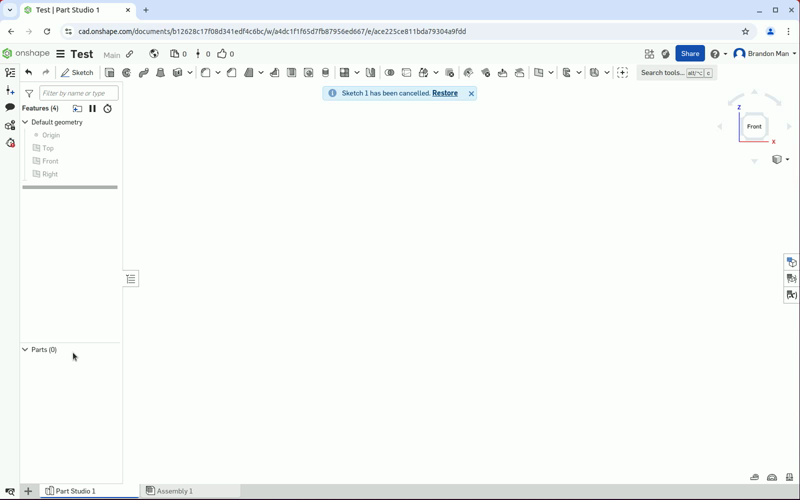
key(shift+s)
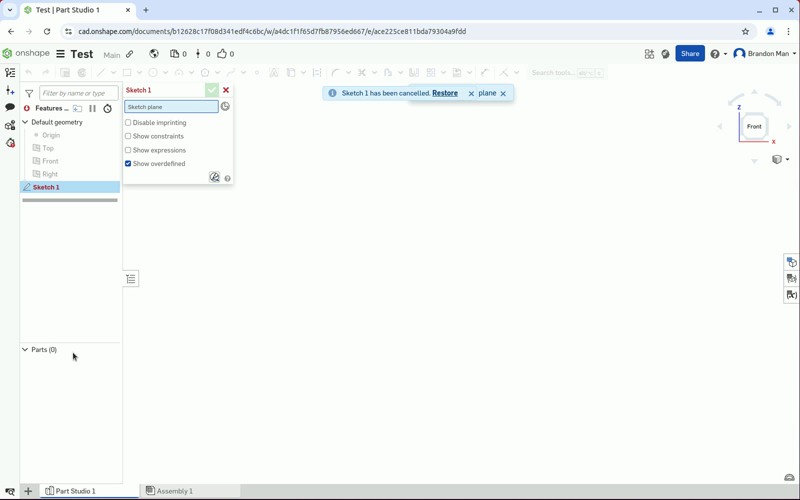
mouse_move(73, 163)
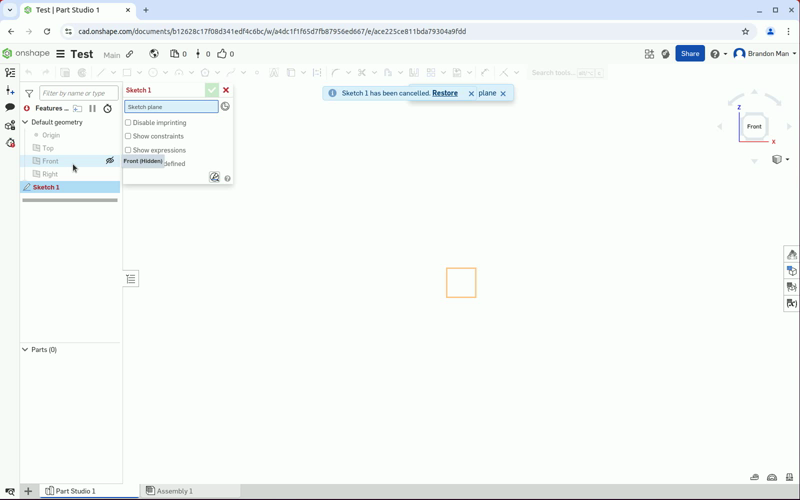
click(73, 163)
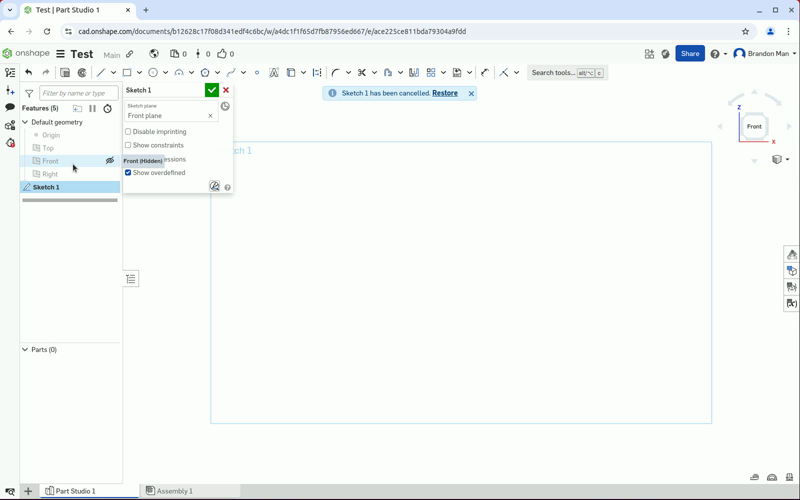
mouse_move(73, 352)
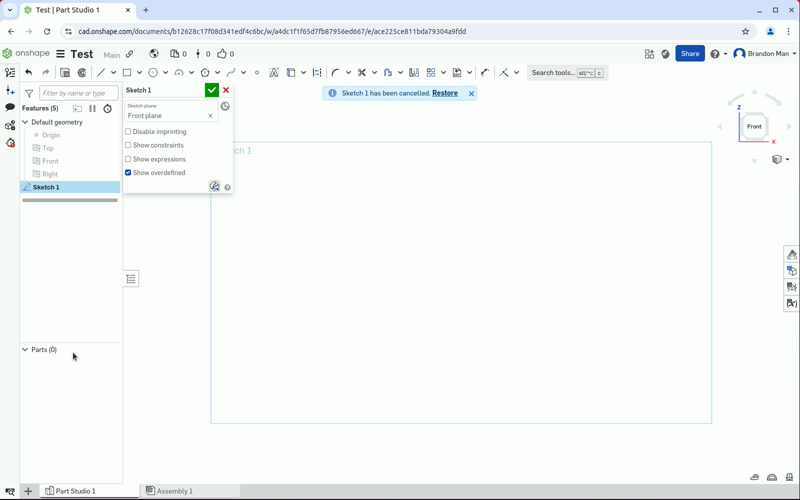
key(y)
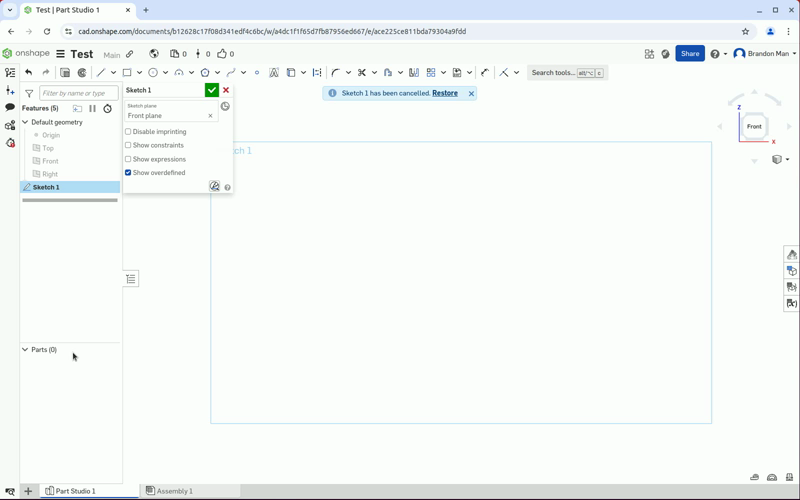
key(l)
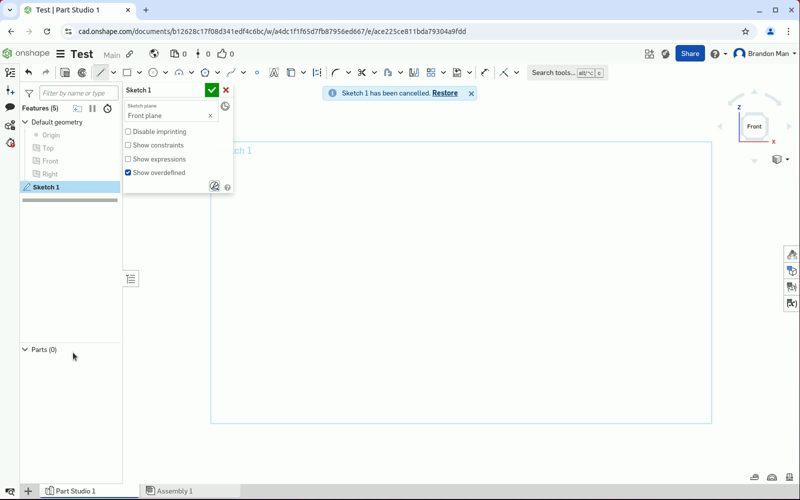
key_down(shift)
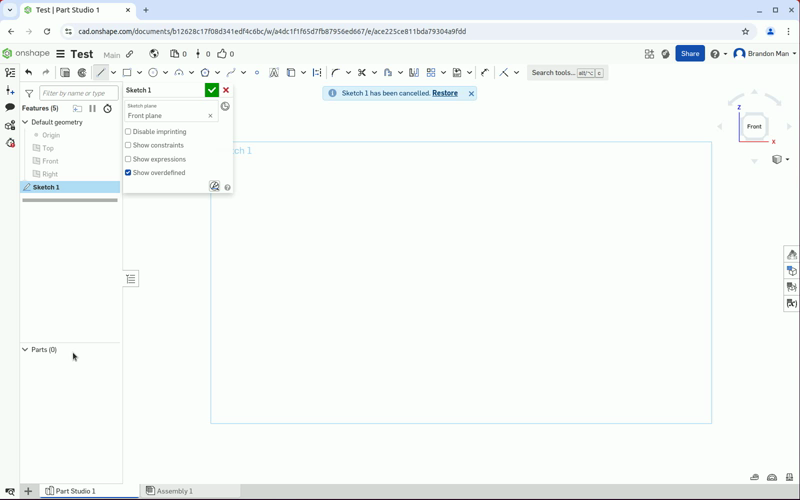
mouse_move(399, 282)
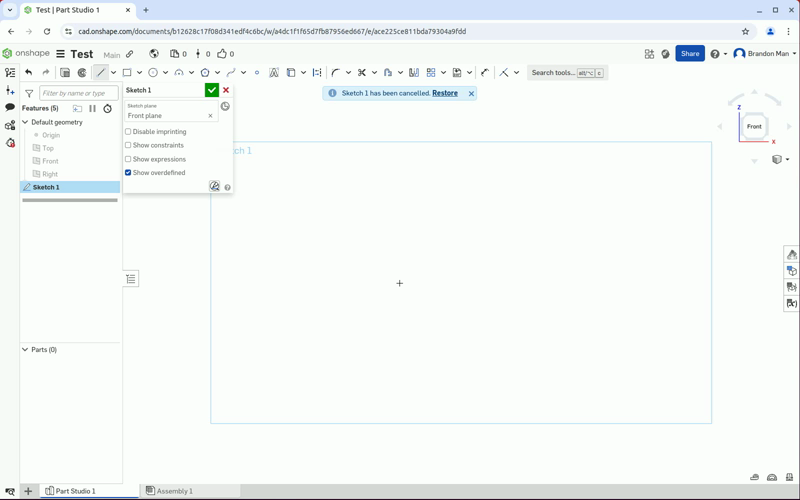
click(399, 282)
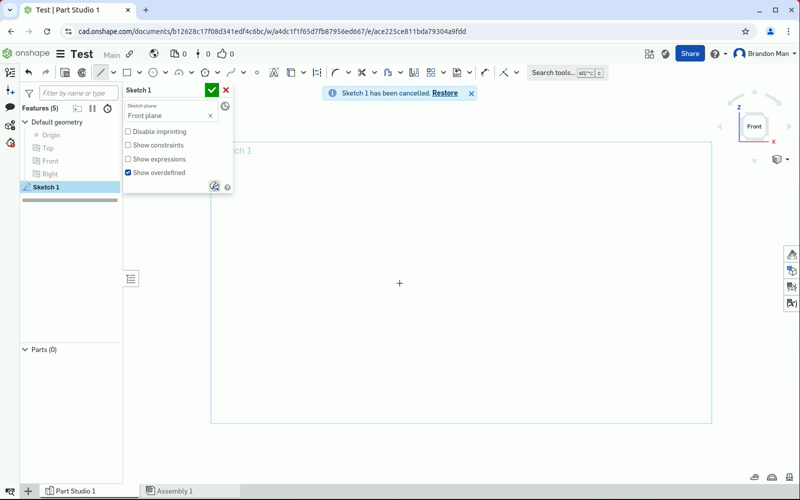
key_up(shift)
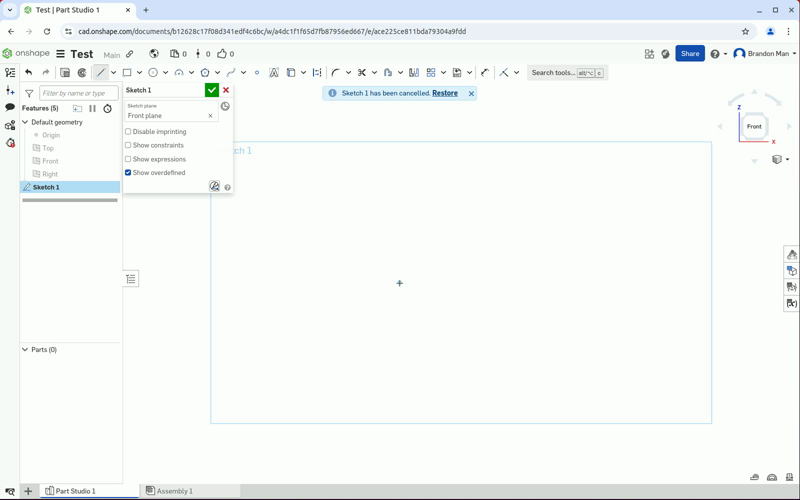
key_down(shift)
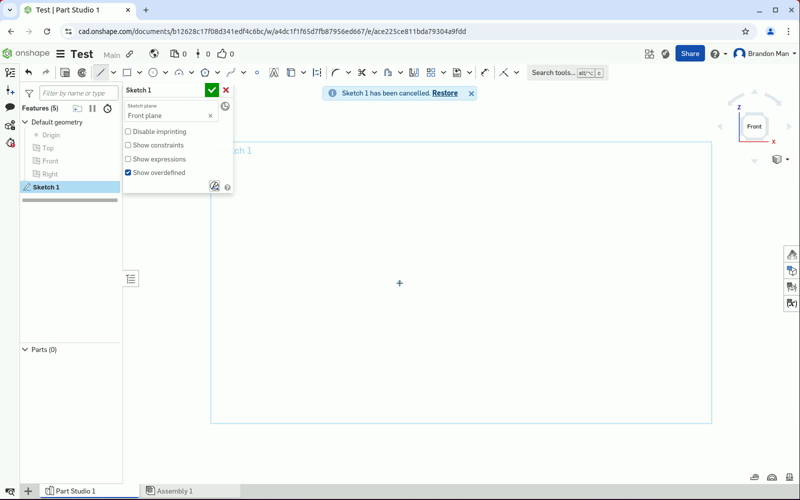
mouse_move(460, 282)
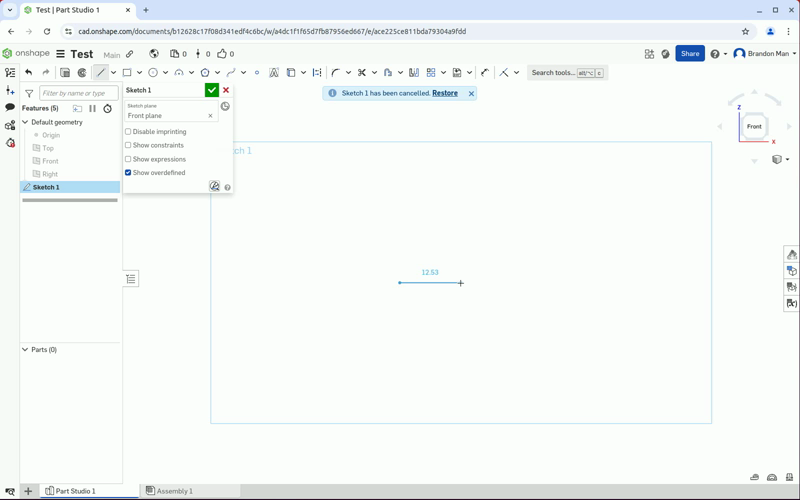
click(460, 282)
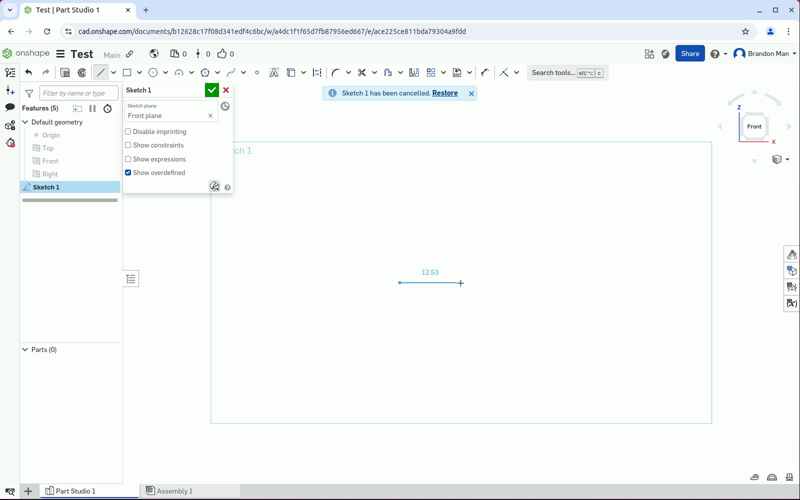
key_up(shift)
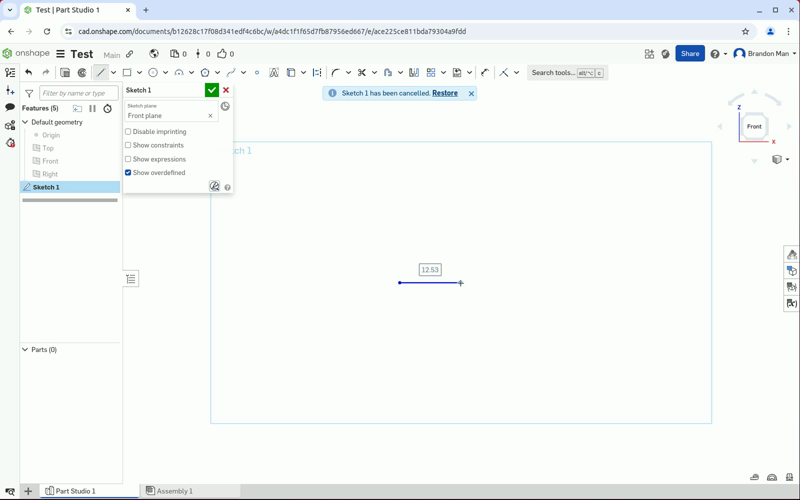
key_down(shift)
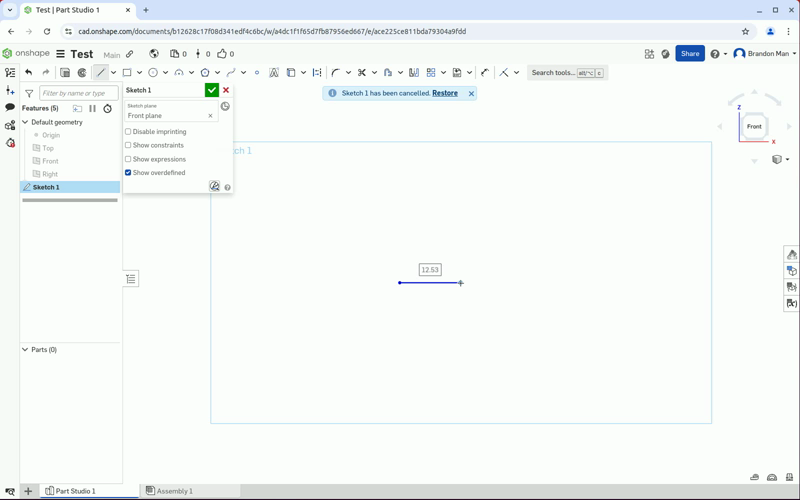
mouse_move(460, 198)
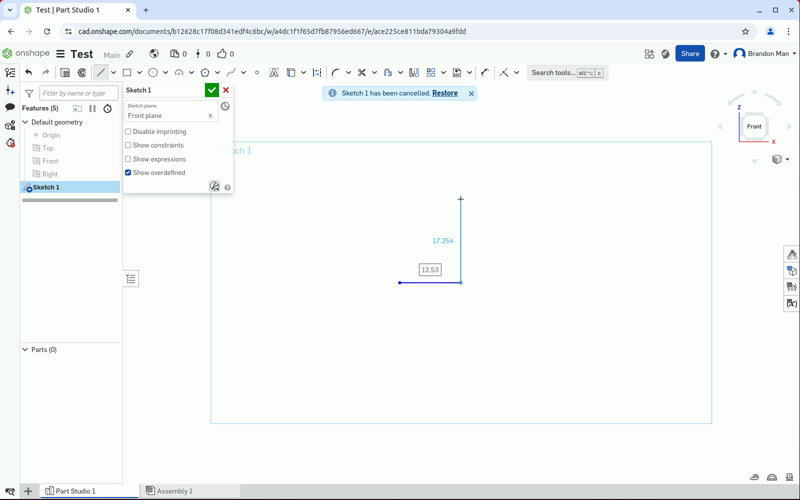
click(460, 198)
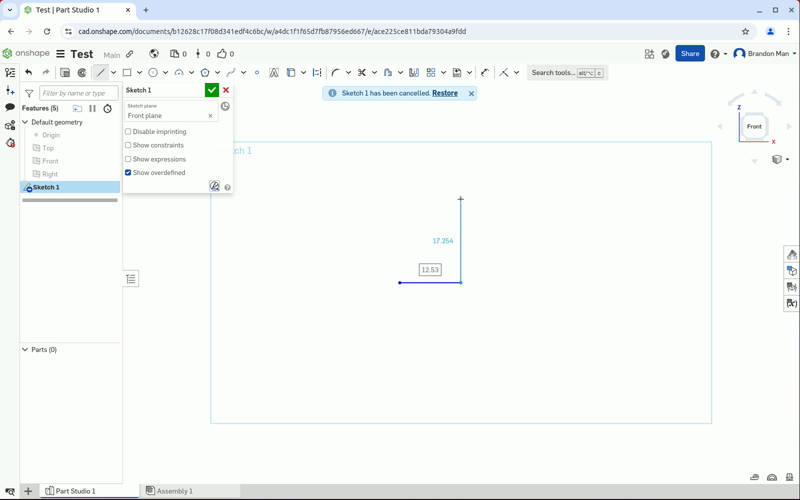
key_up(shift)
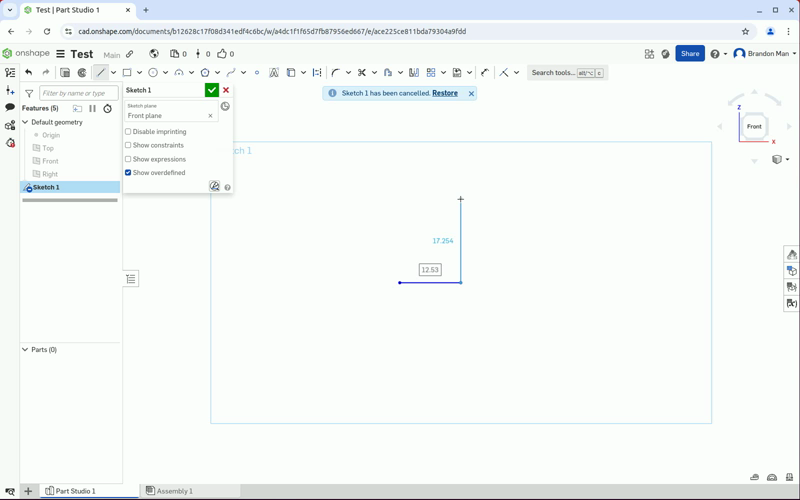
key(esc)
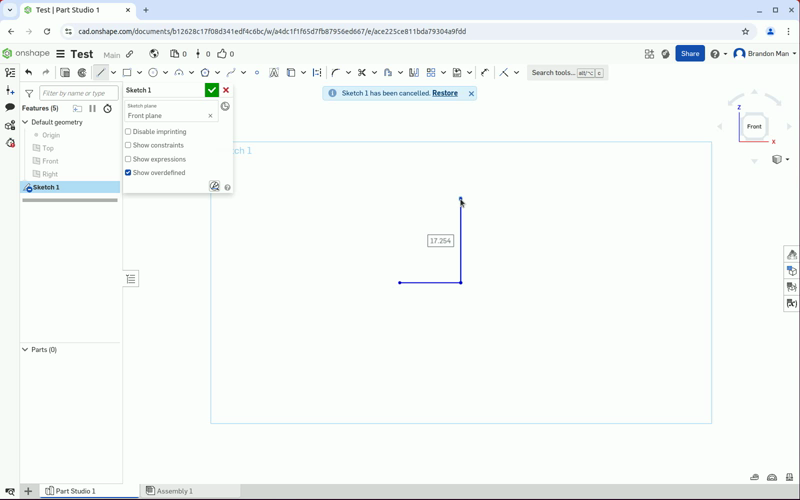
key(a)
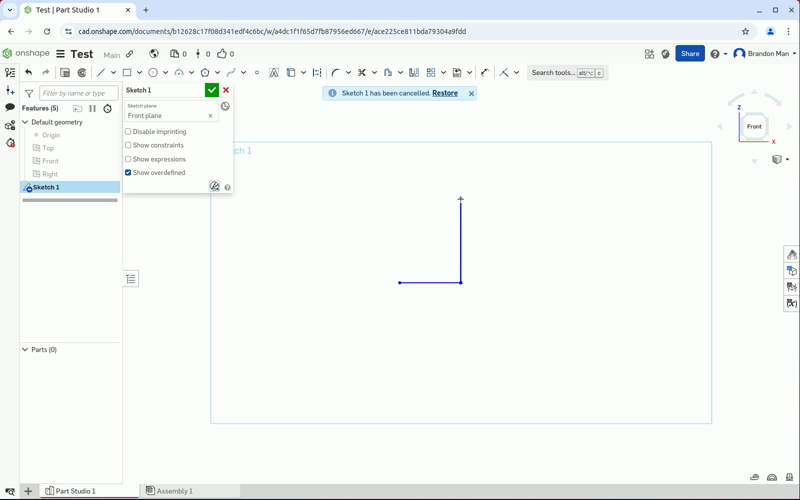
mouse_move(460, 198)
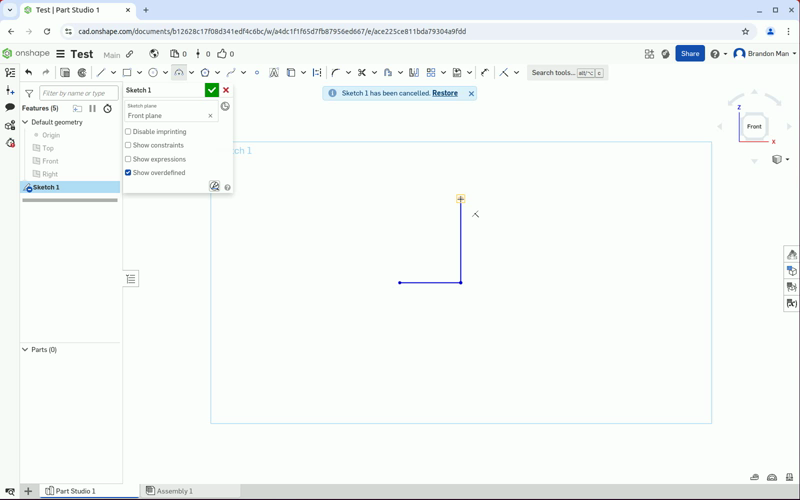
click(460, 198)
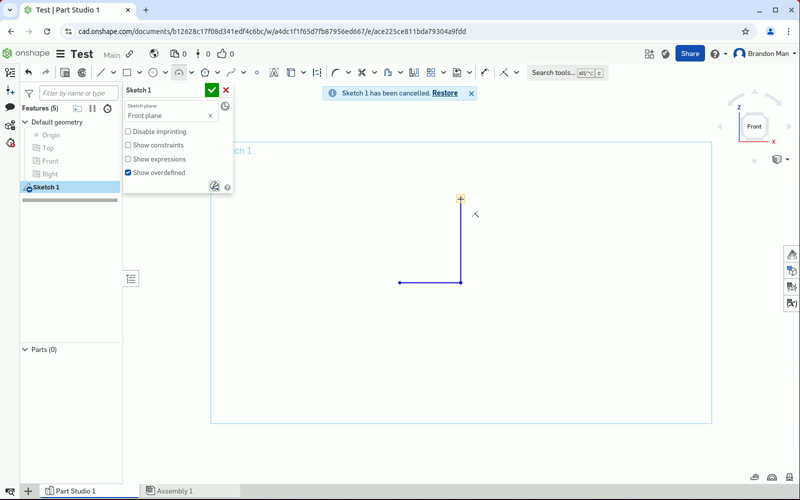
key_down(shift)
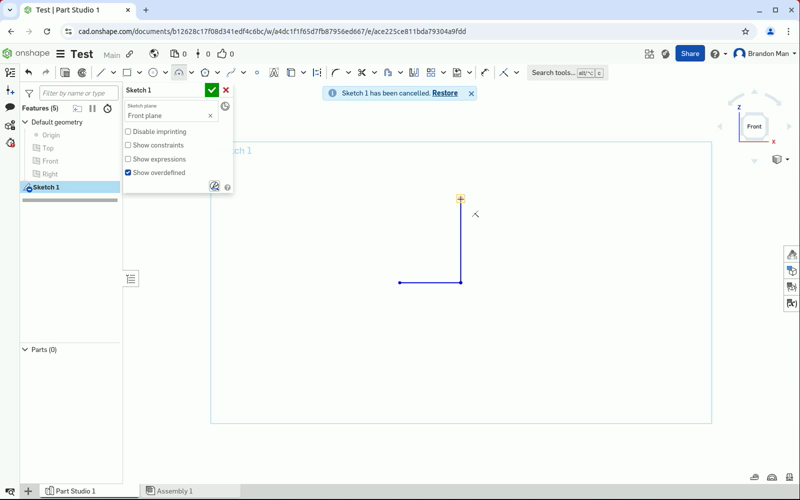
mouse_move(399, 223)
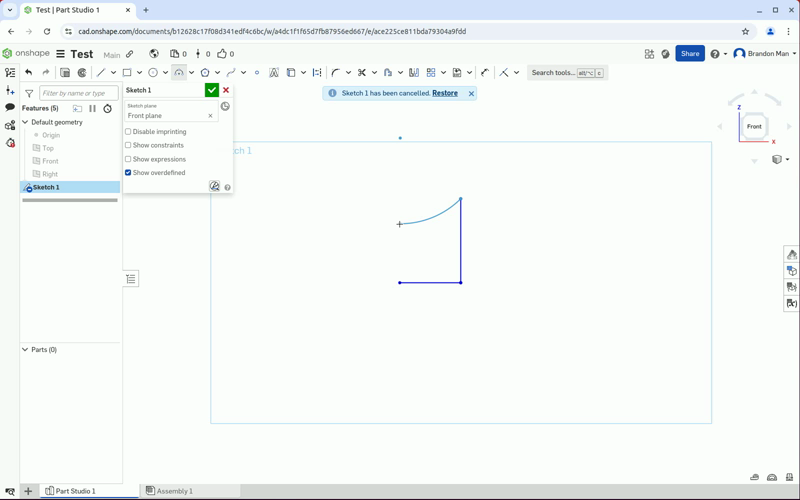
click(399, 223)
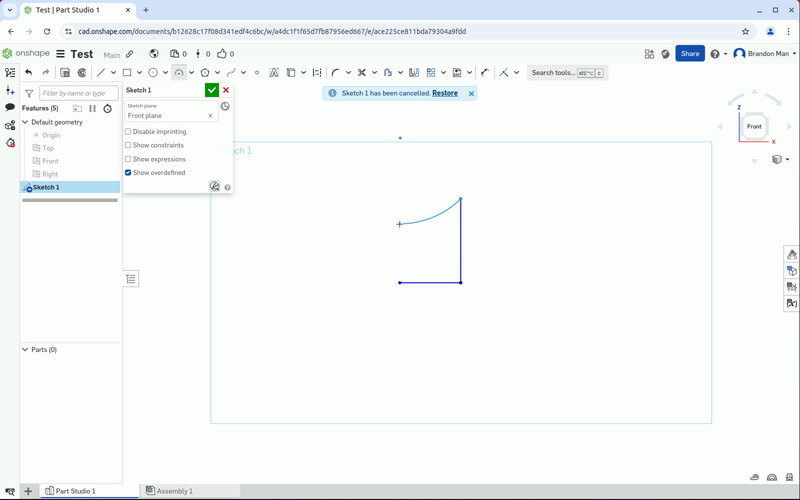
mouse_move(491, 364)
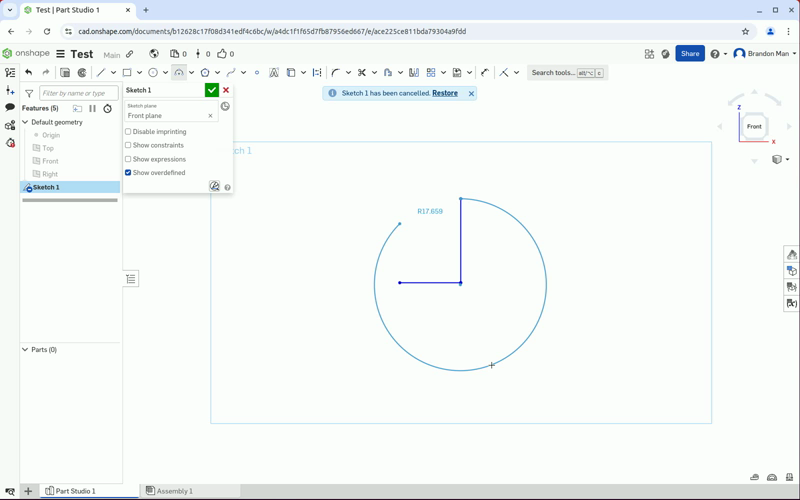
click(491, 364)
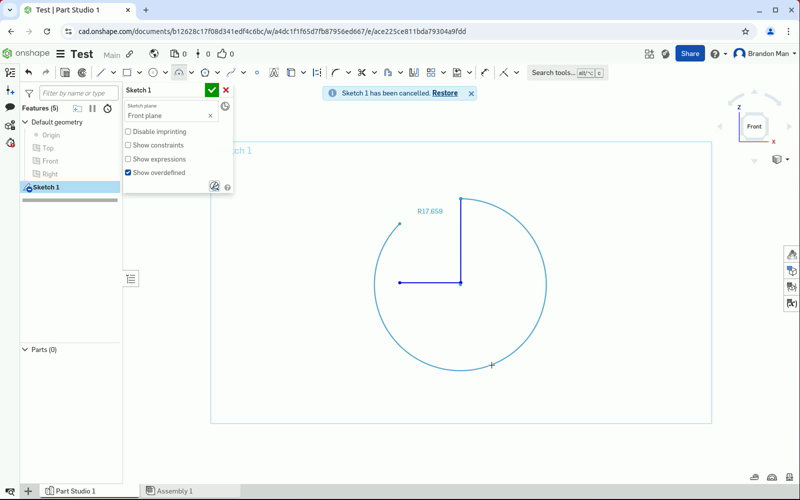
key_up(shift)
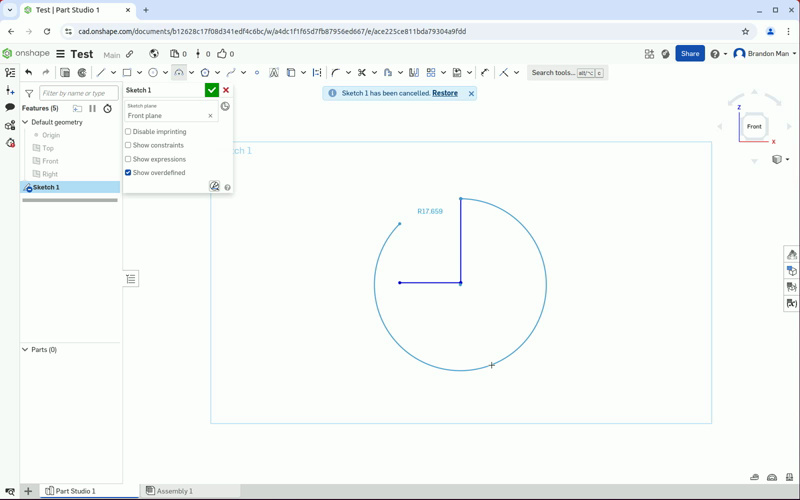
key(esc)
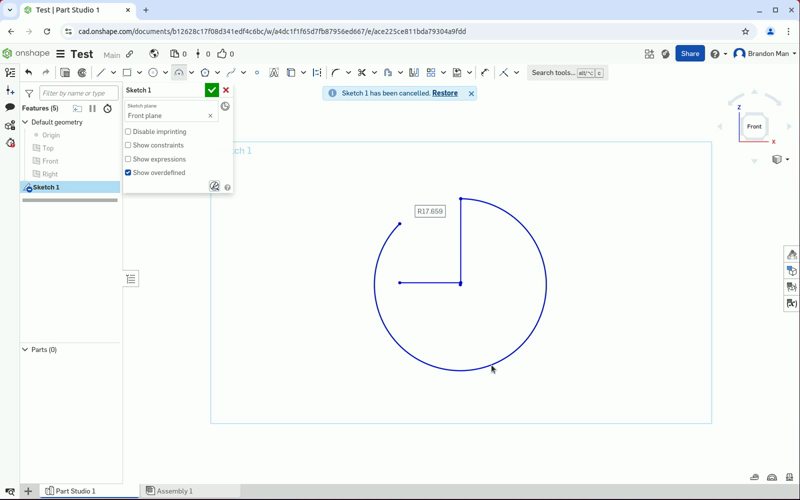
key(l)
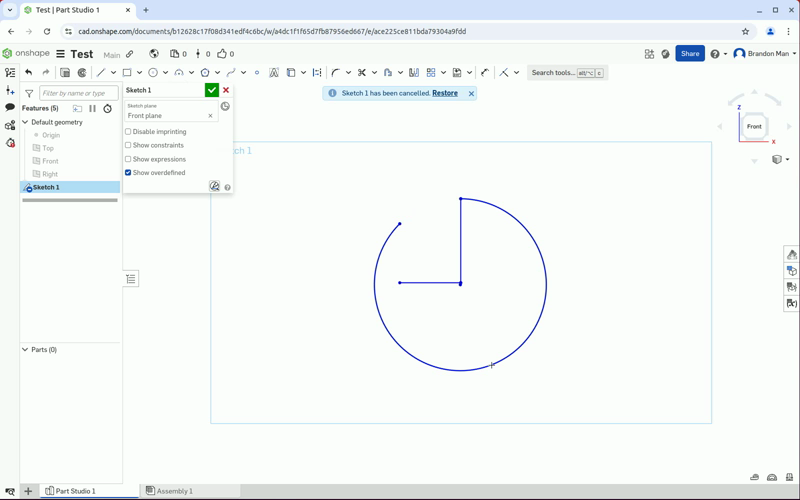
mouse_move(399, 223)
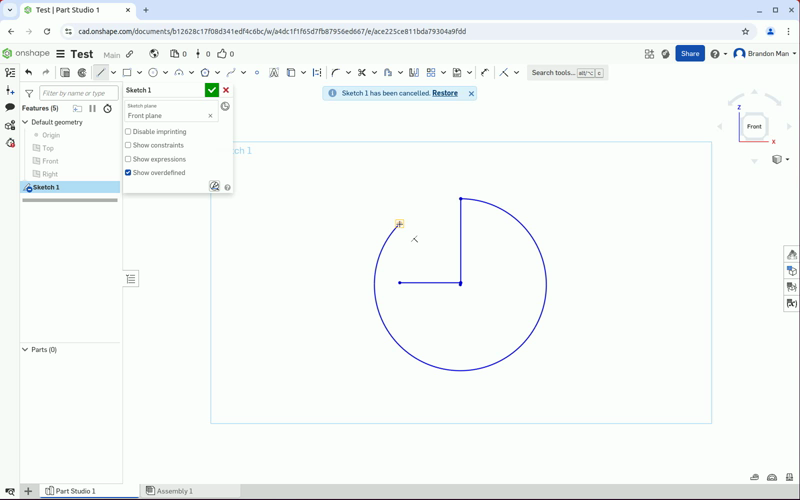
click(399, 223)
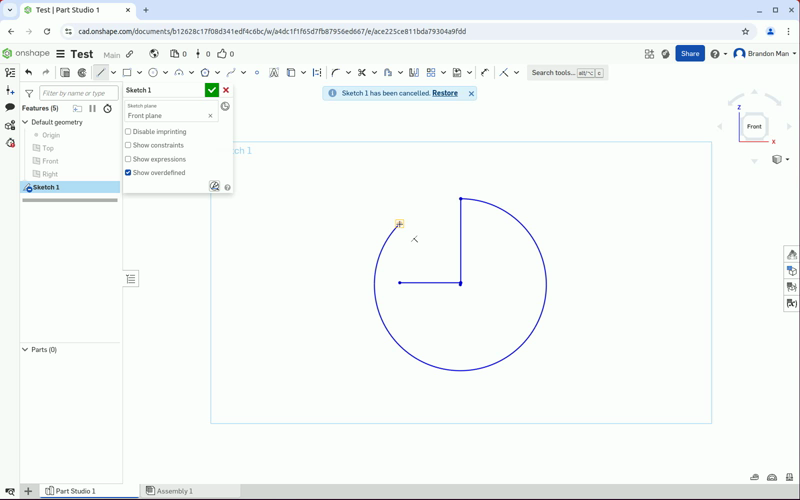
mouse_move(429, 223)
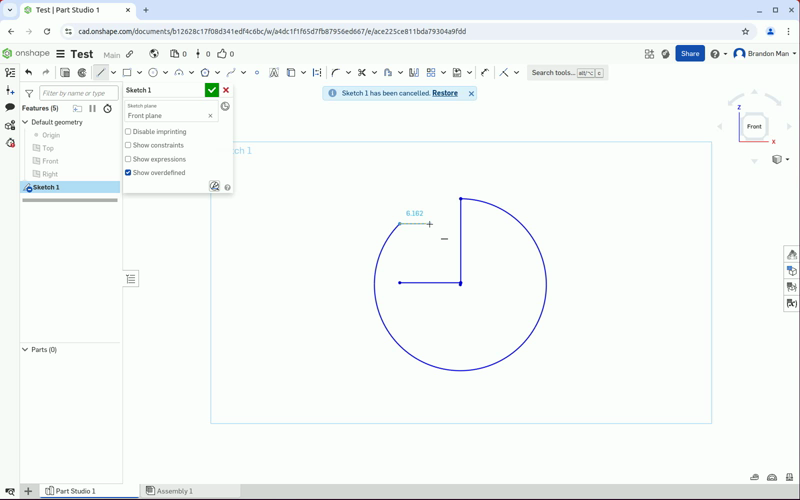
key_down(shift)
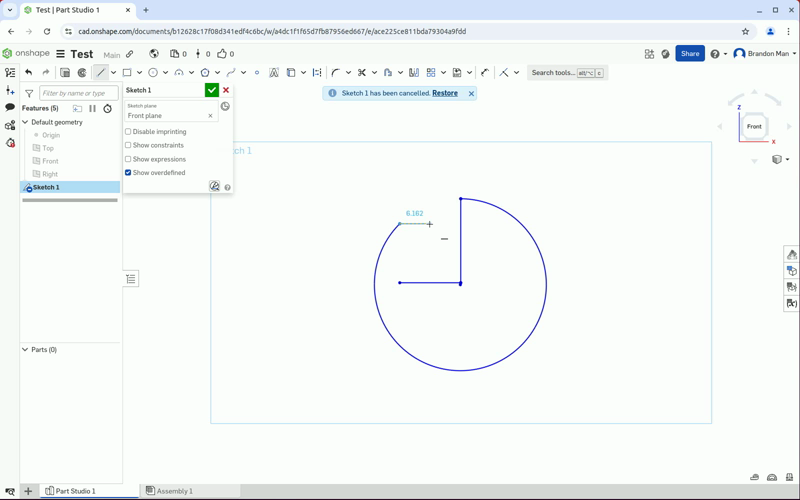
mouse_move(399, 282)
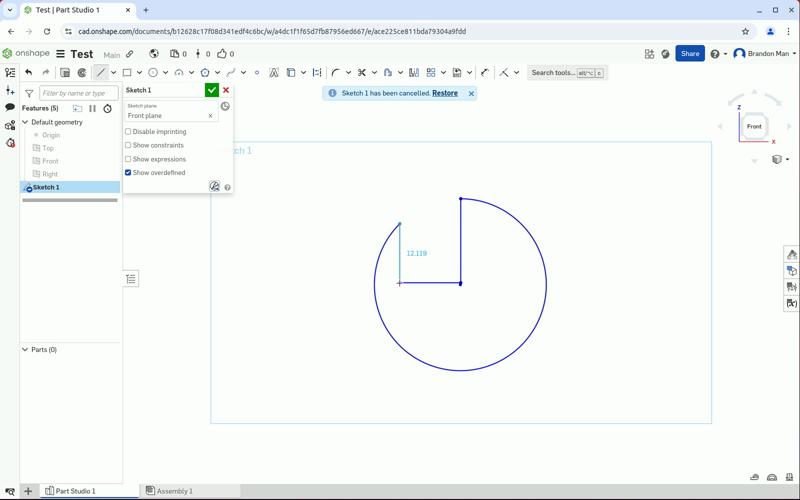
key_up(shift)
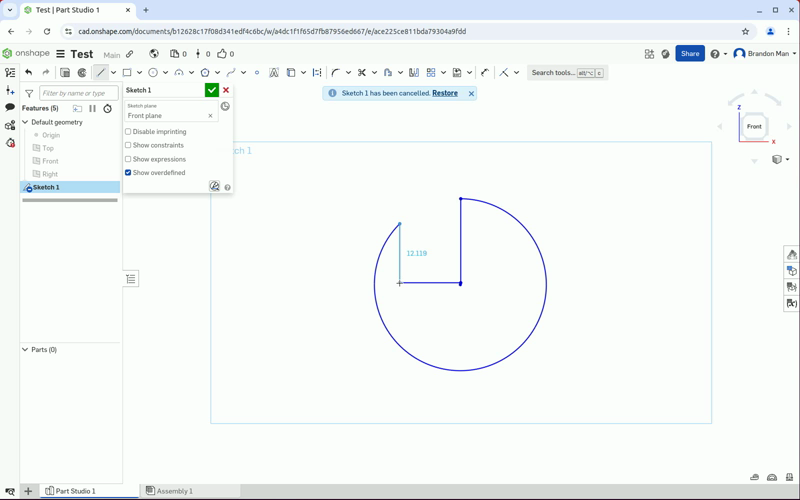
click(399, 282)
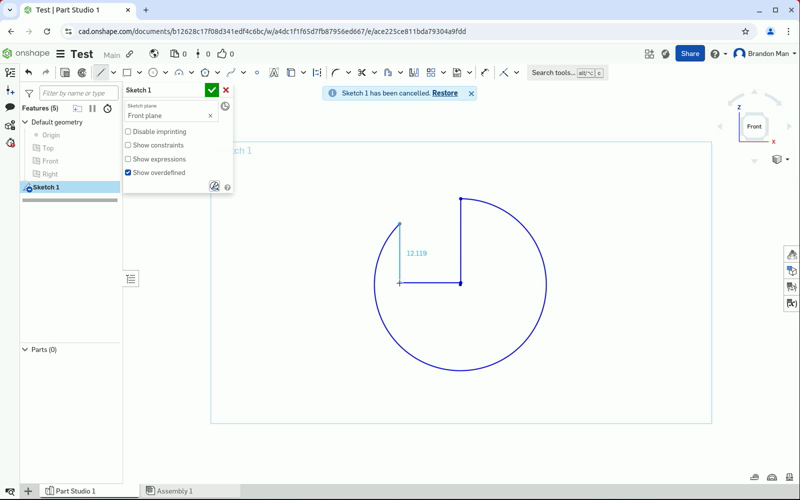
key(esc)
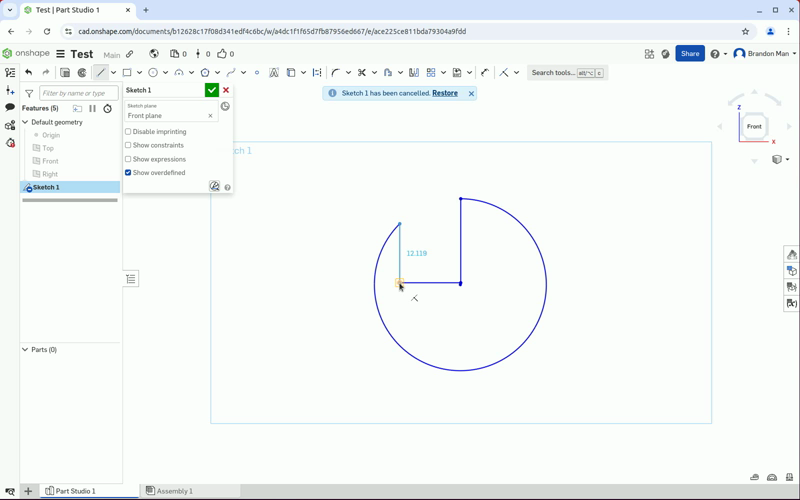
mouse_move(483, 221)
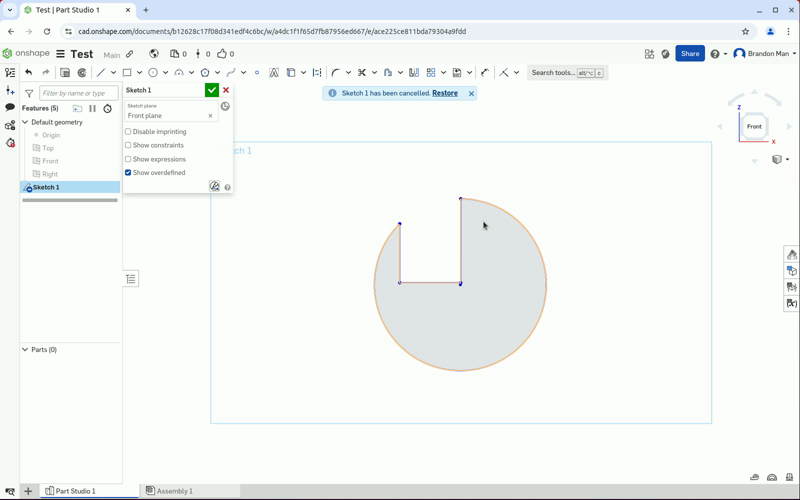
click(483, 221)
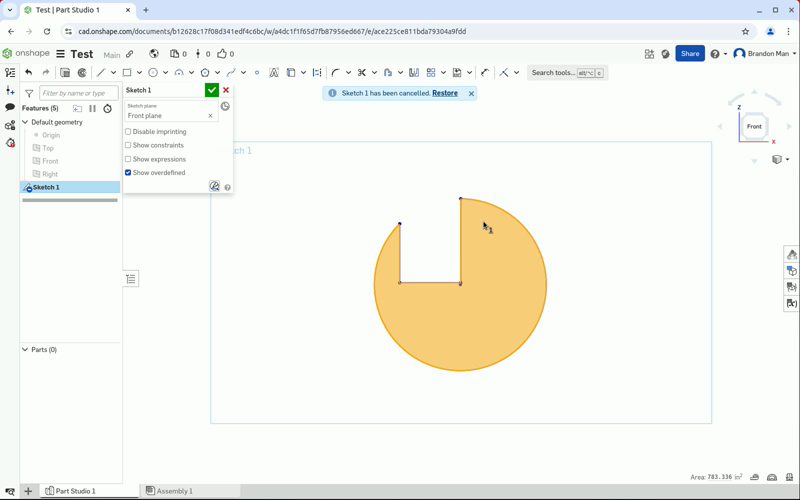
mouse_move(73, 352)
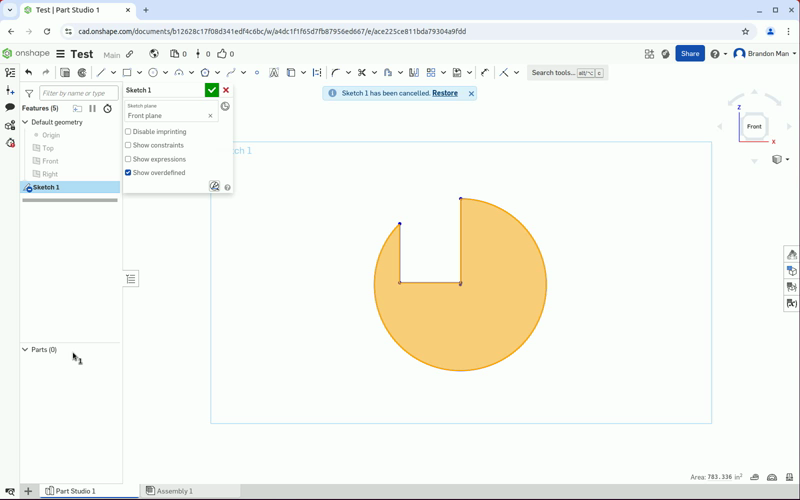
key(shift+y)
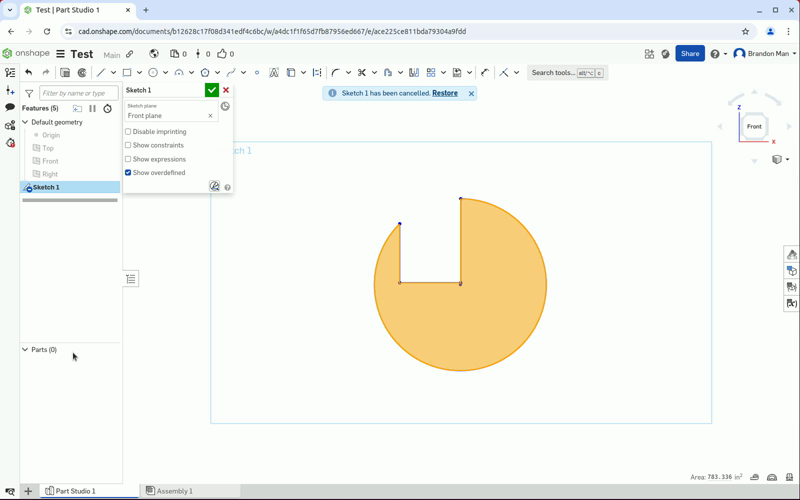
key(shift+e)
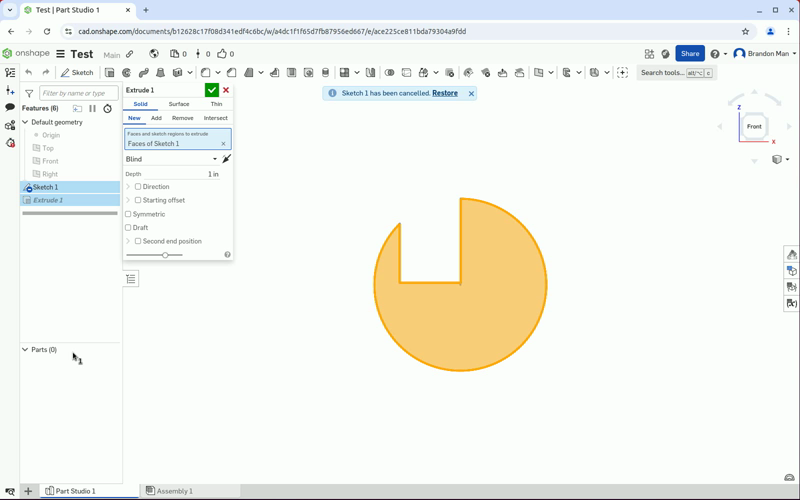
mouse_move(143, 106)
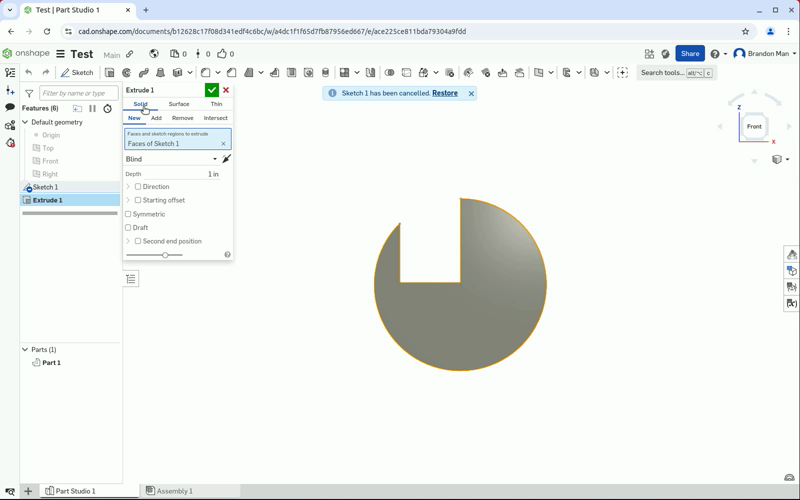
click(143, 106)
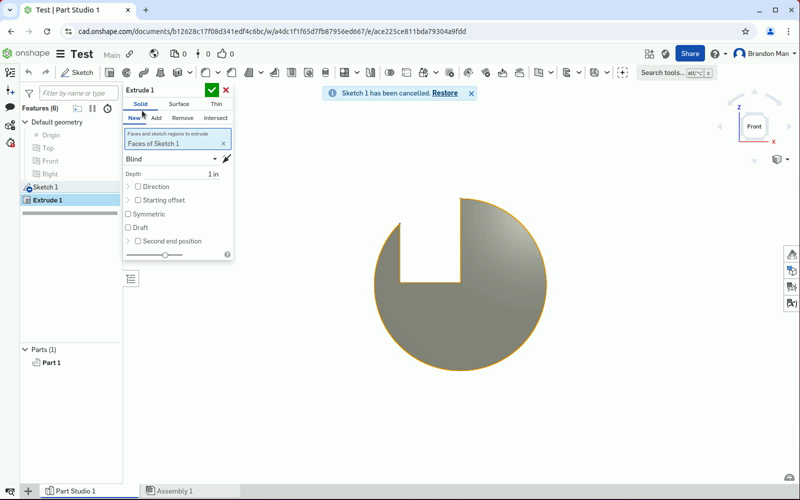
mouse_move(137, 120)
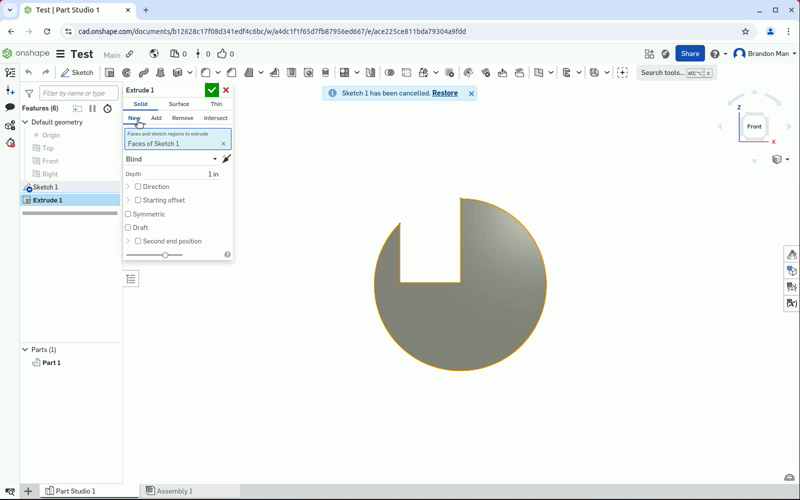
click(137, 120)
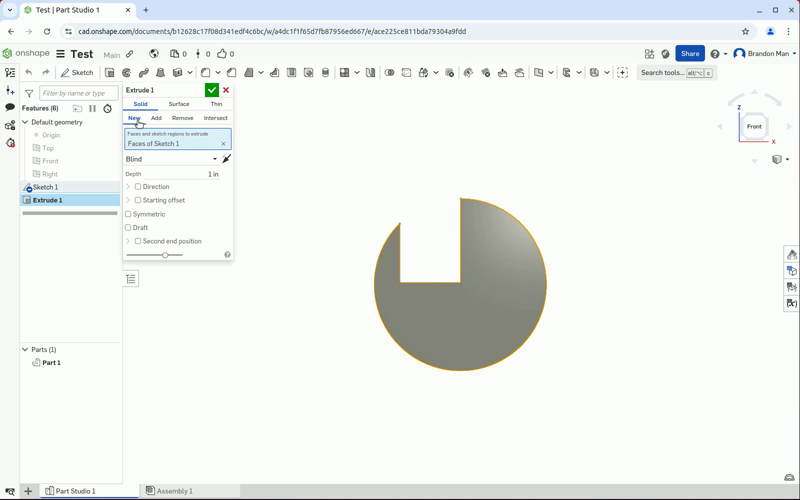
key(tab, 4)
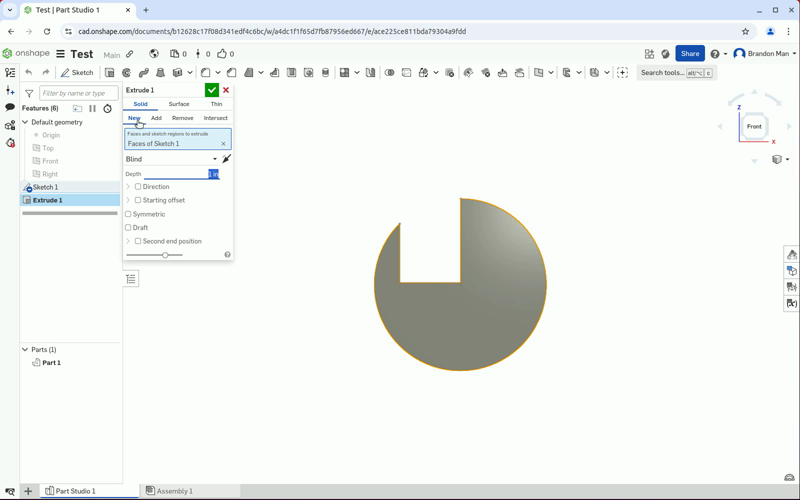
text(8.425)
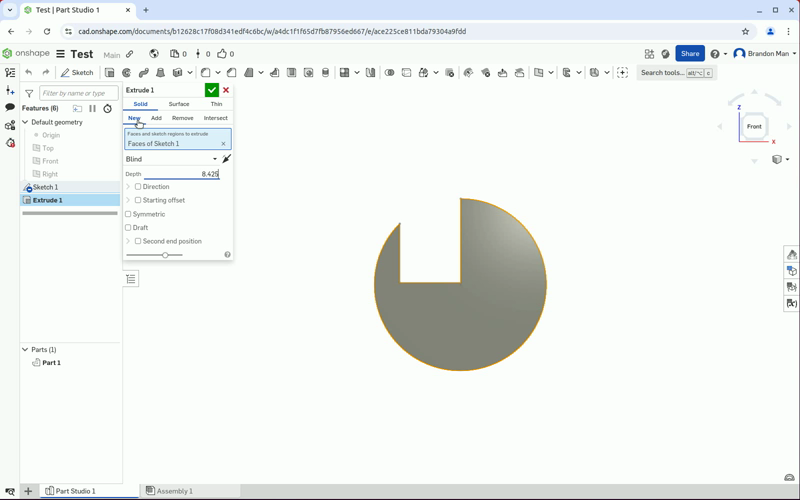
key(enter)
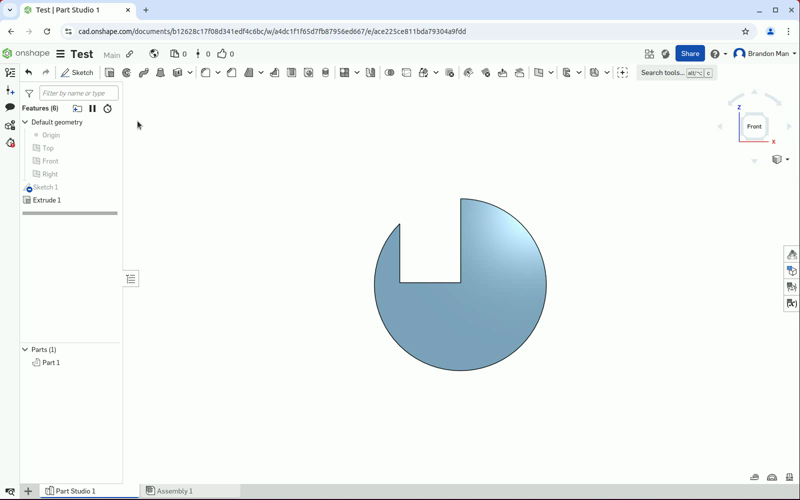
key(shift+h)
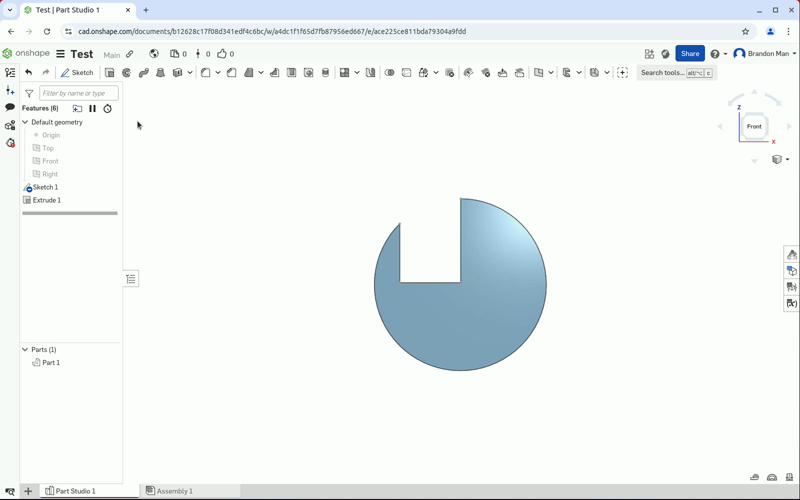
key(shift+h)
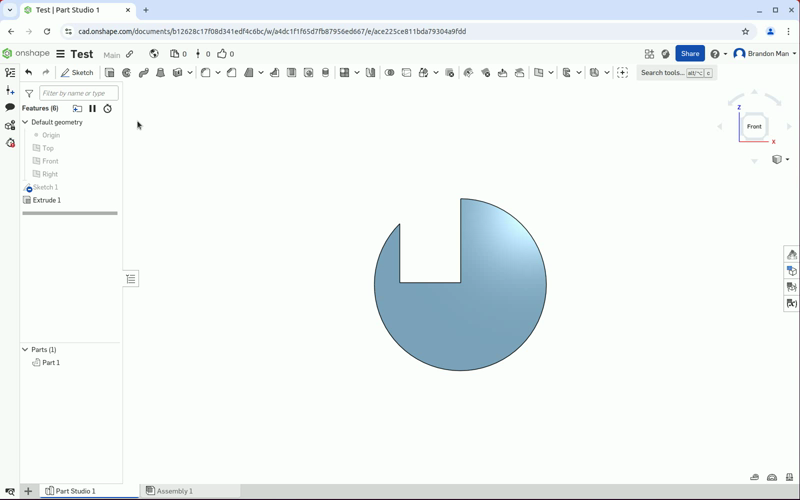
mouse_move(73, 189)
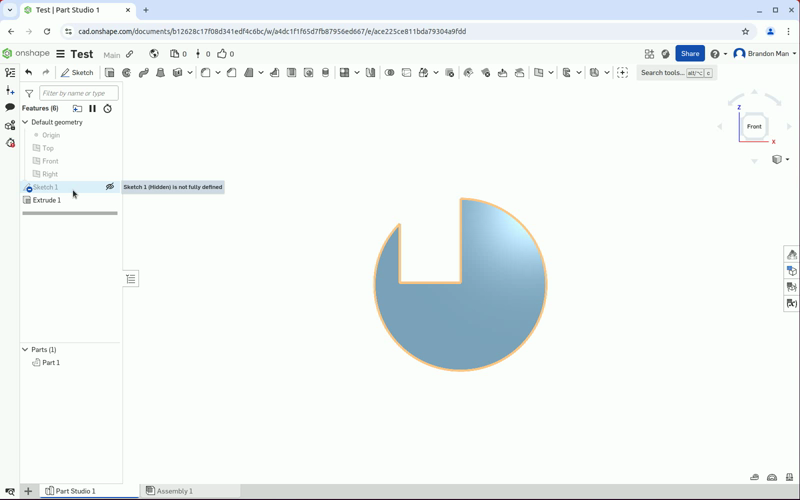
click(73, 189)
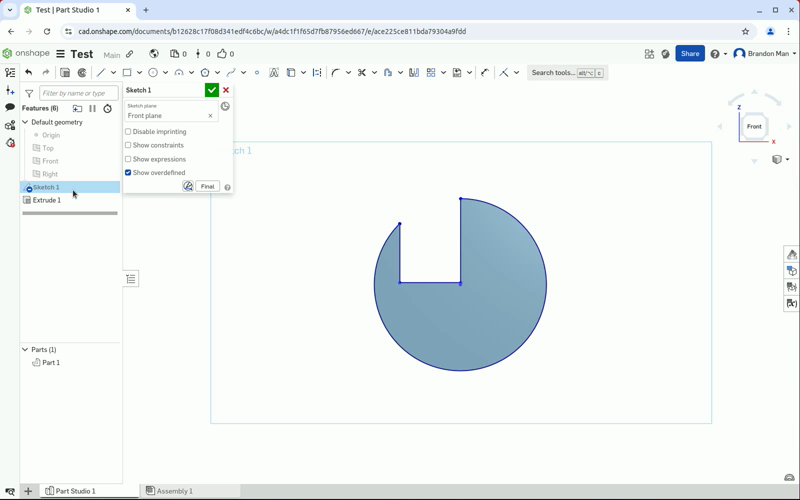
mouse_move(229, 92)
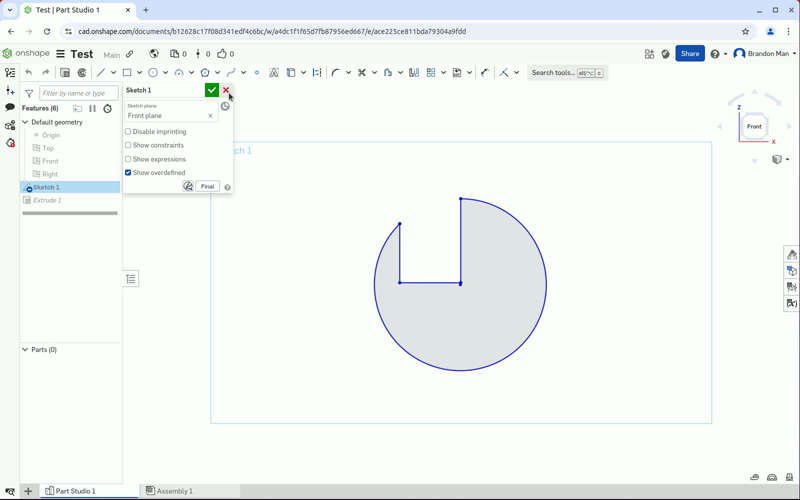
click(229, 92)
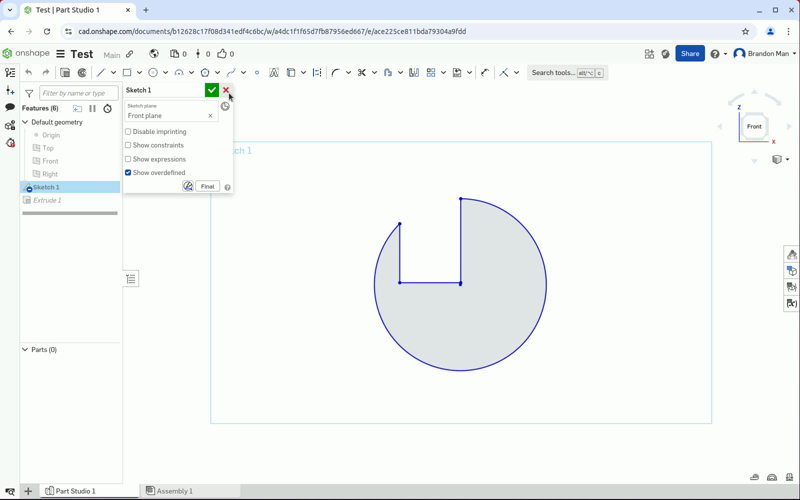
key(shift+s)
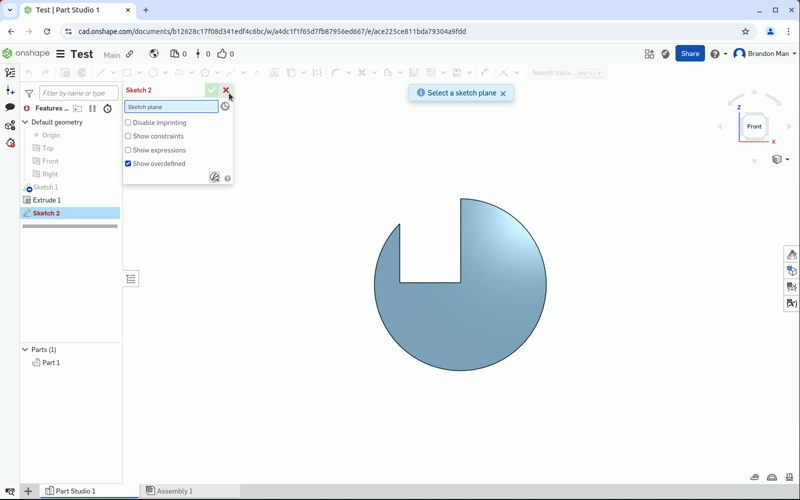
mouse_move(73, 163)
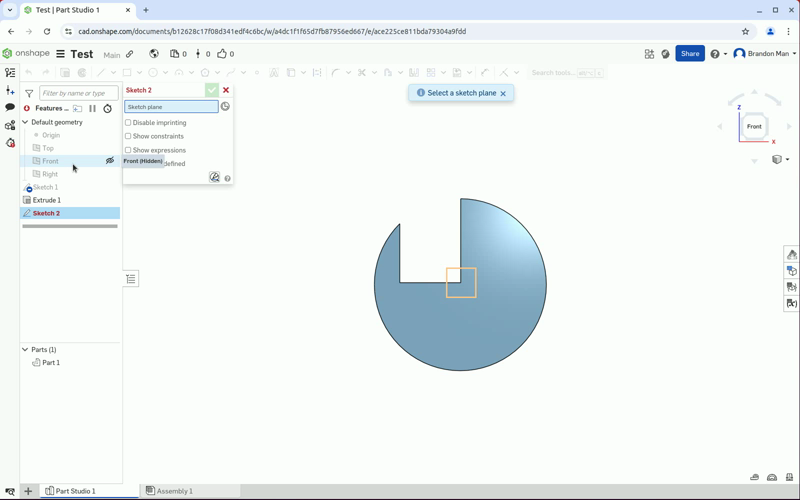
click(73, 163)
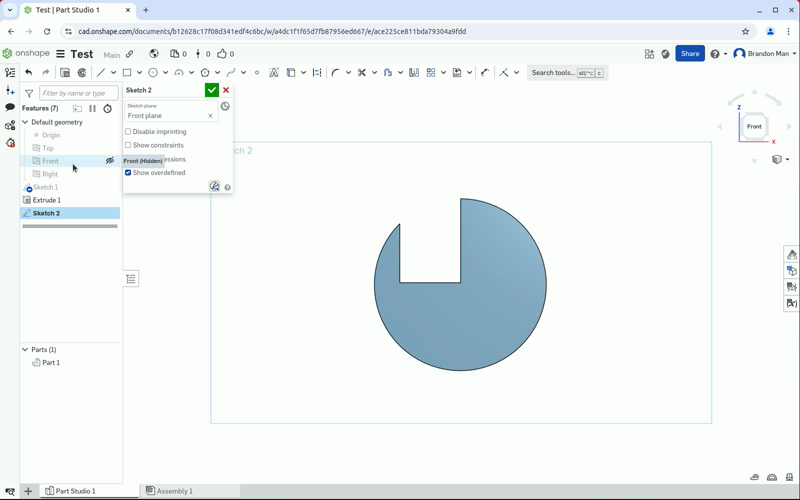
mouse_move(73, 352)
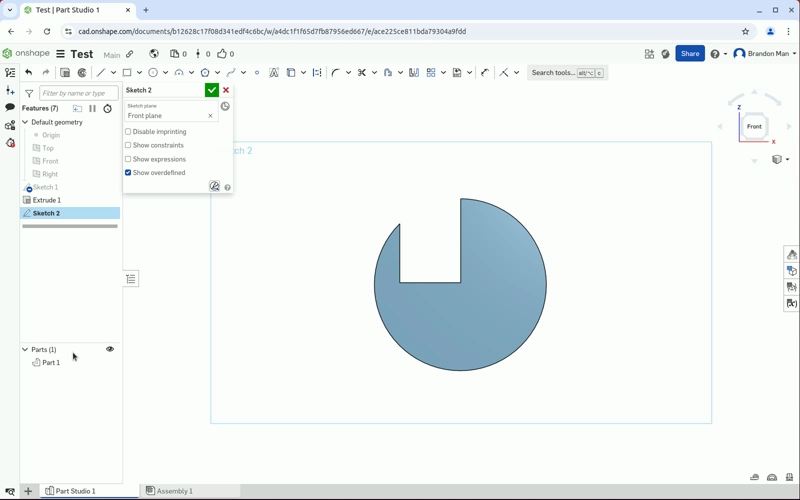
key(y)
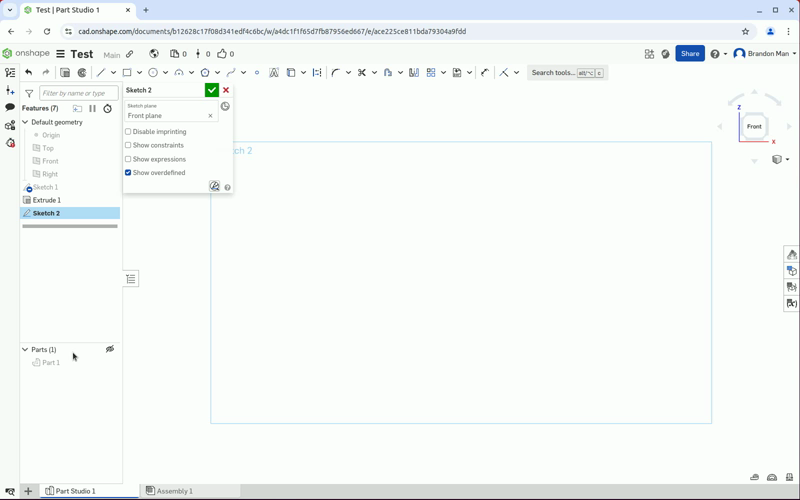
key(l)
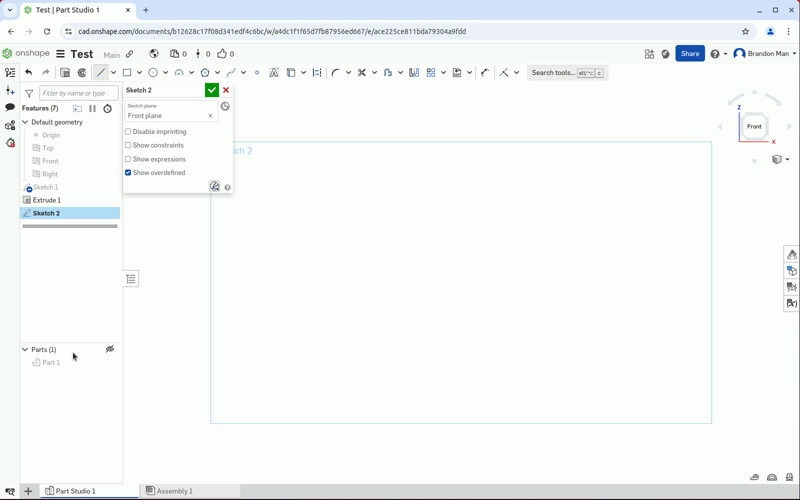
key_down(shift)
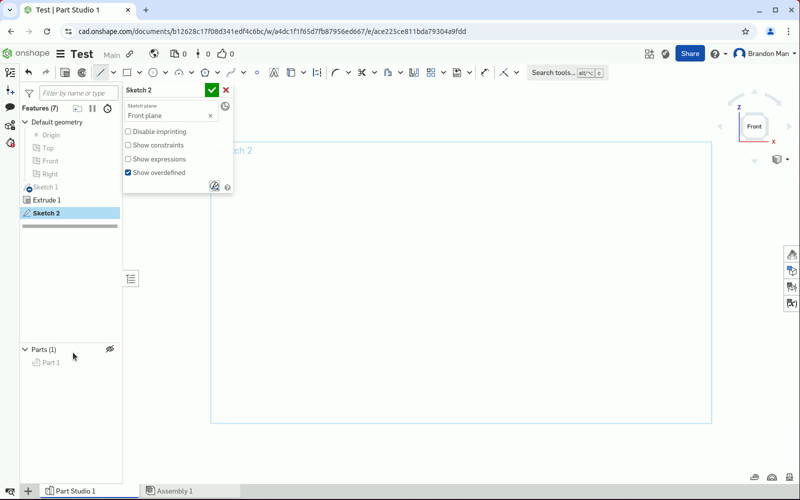
mouse_move(399, 282)
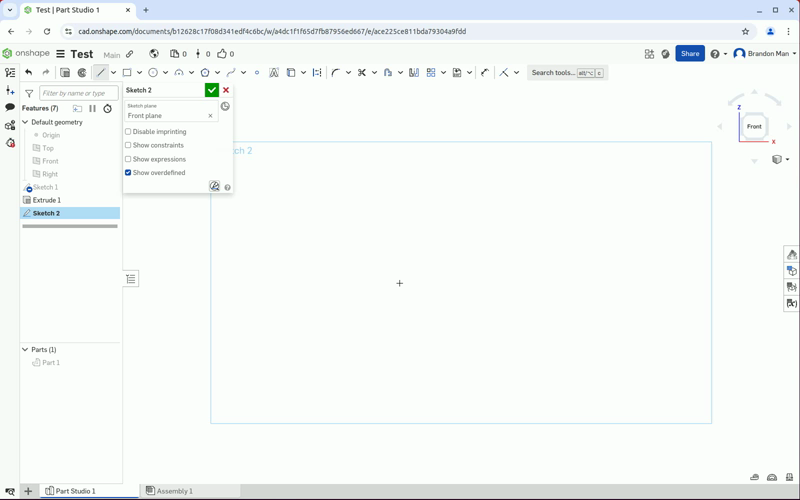
click(399, 282)
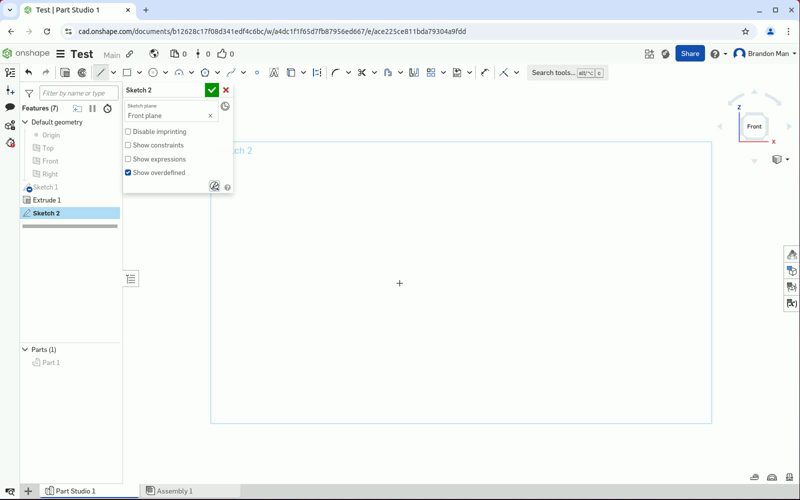
key_up(shift)
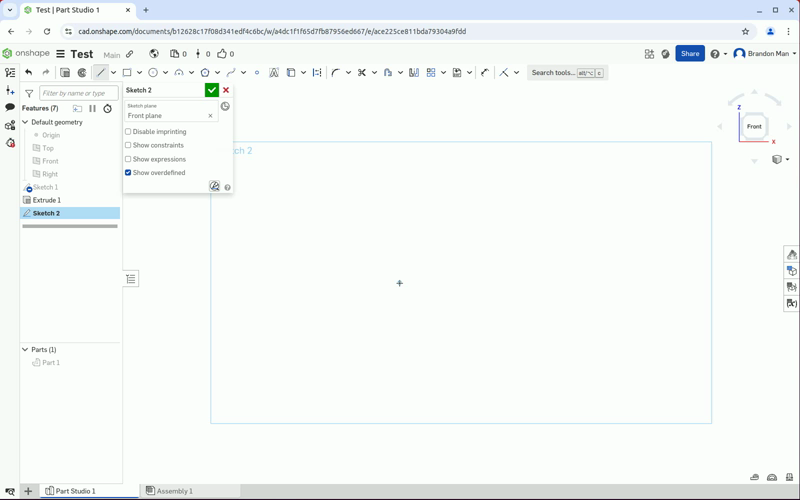
key_down(shift)
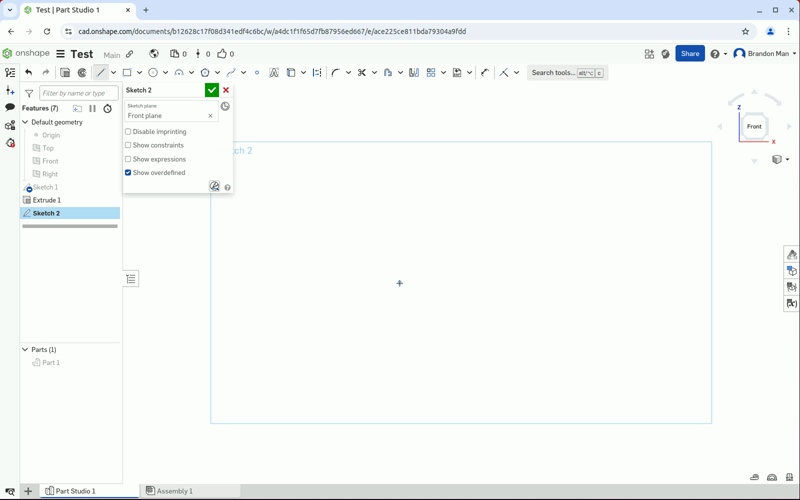
mouse_move(460, 282)
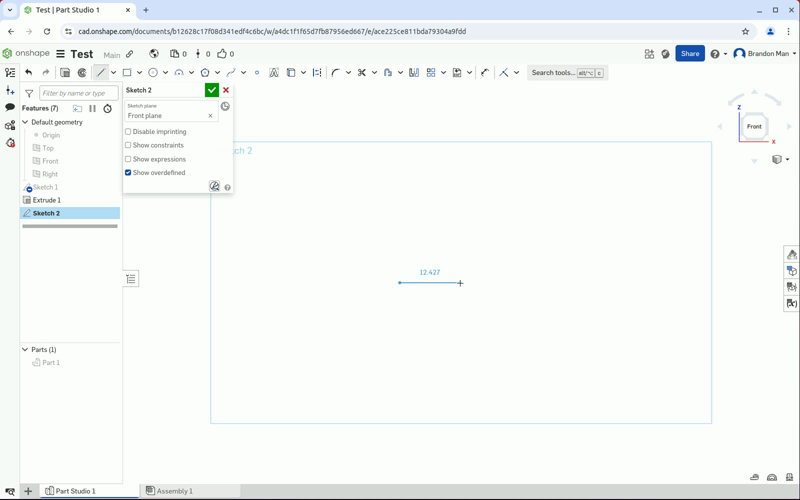
click(460, 282)
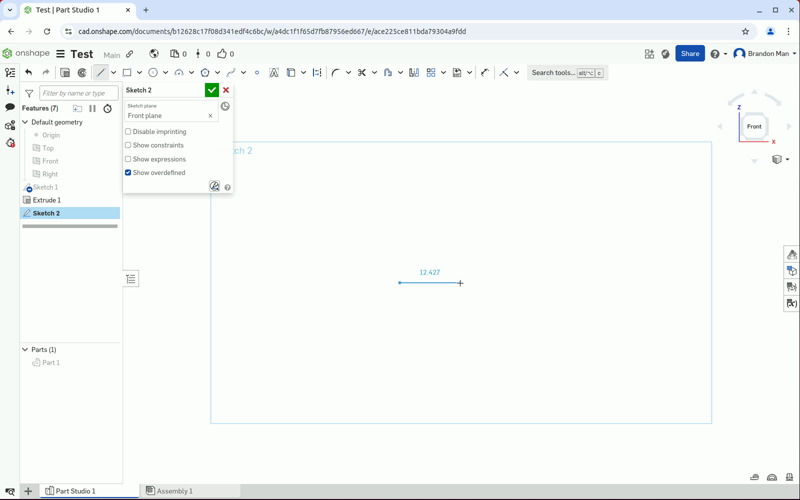
key_up(shift)
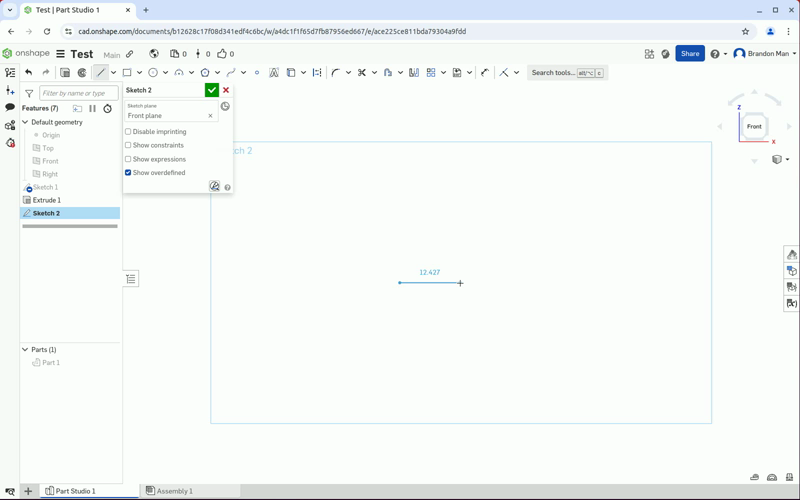
key_down(shift)
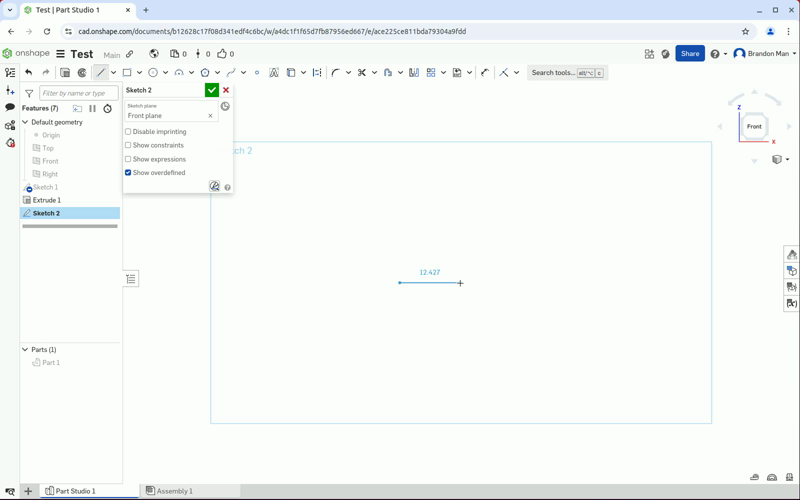
mouse_move(460, 198)
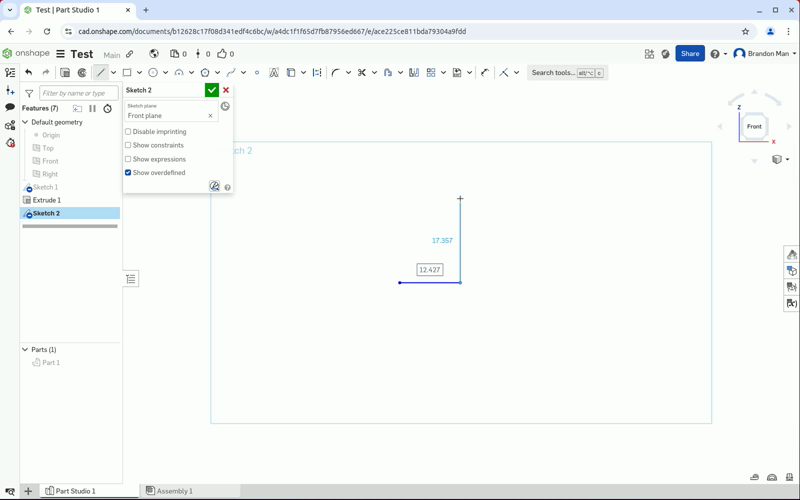
click(460, 198)
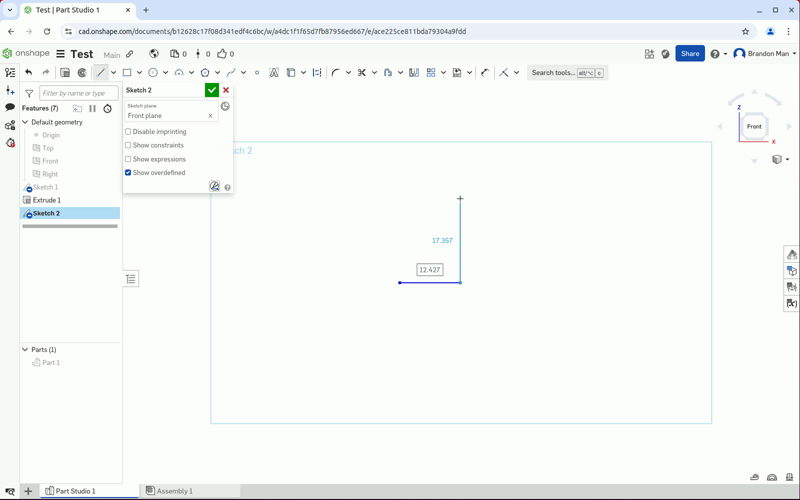
key_up(shift)
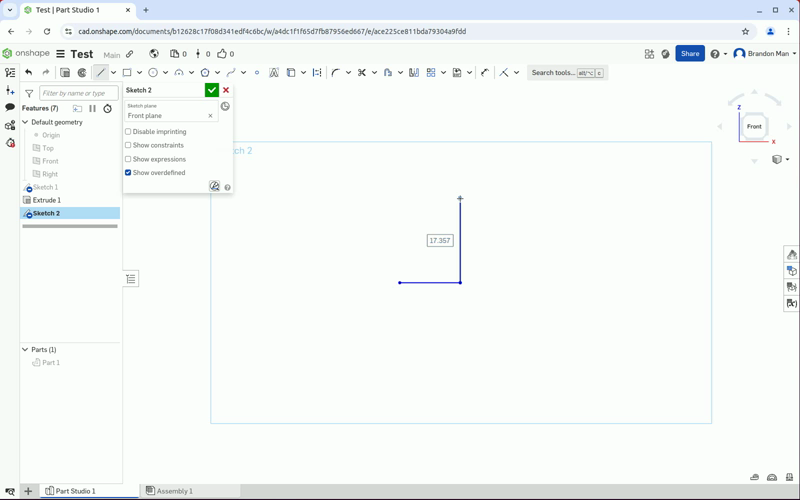
key(esc)
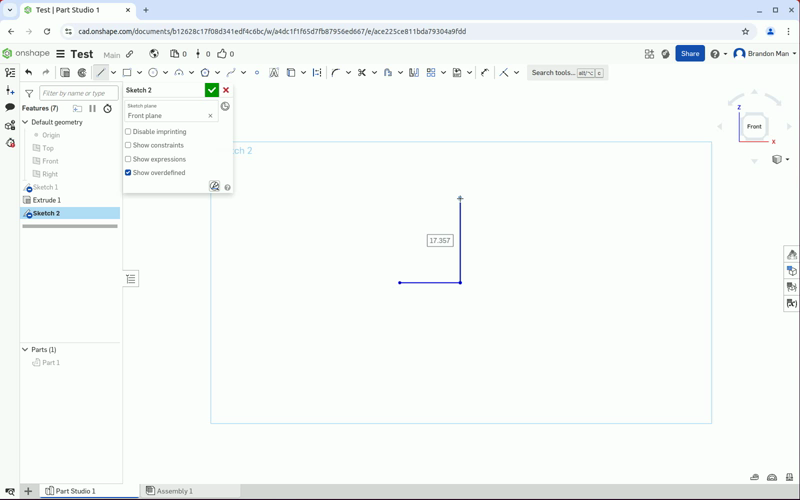
key(a)
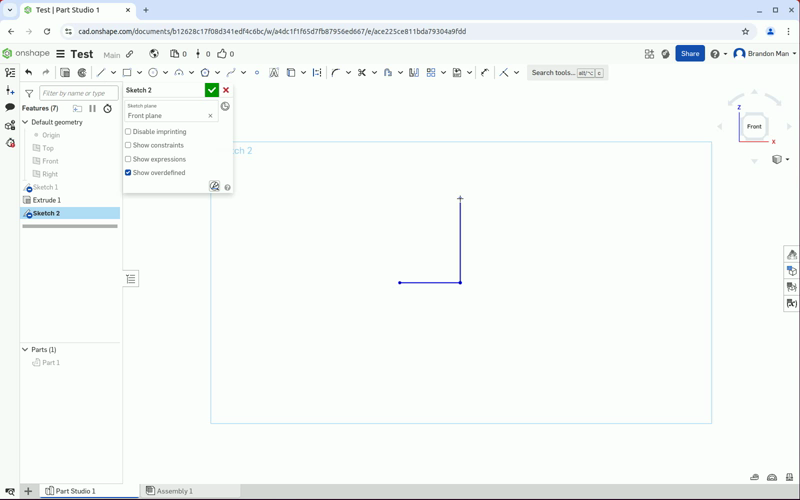
mouse_move(460, 198)
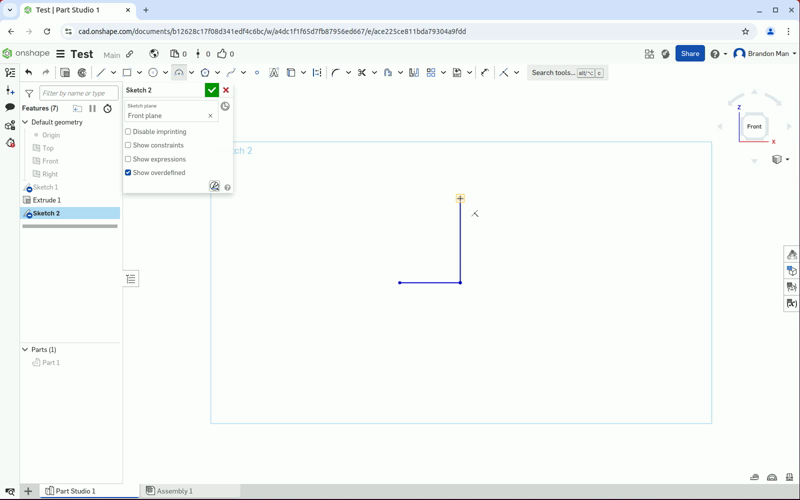
click(460, 198)
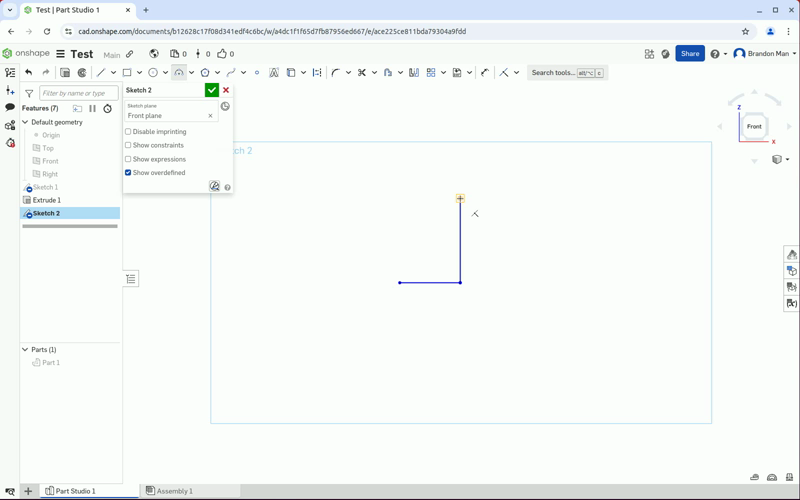
key_down(shift)
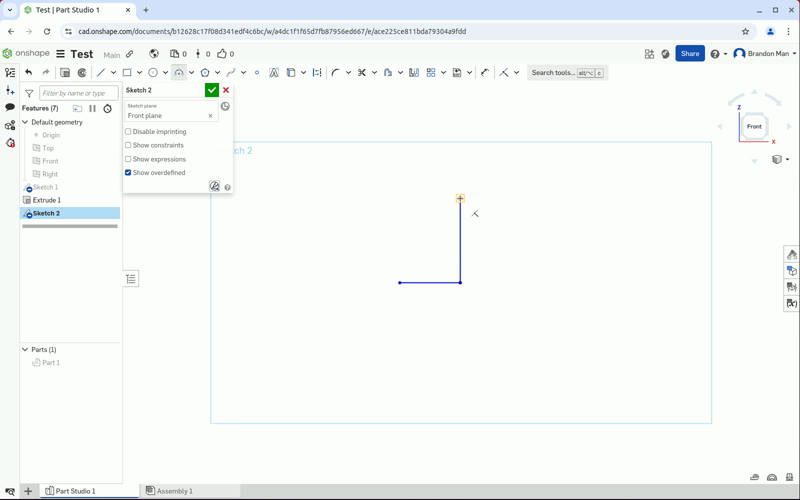
mouse_move(399, 224)
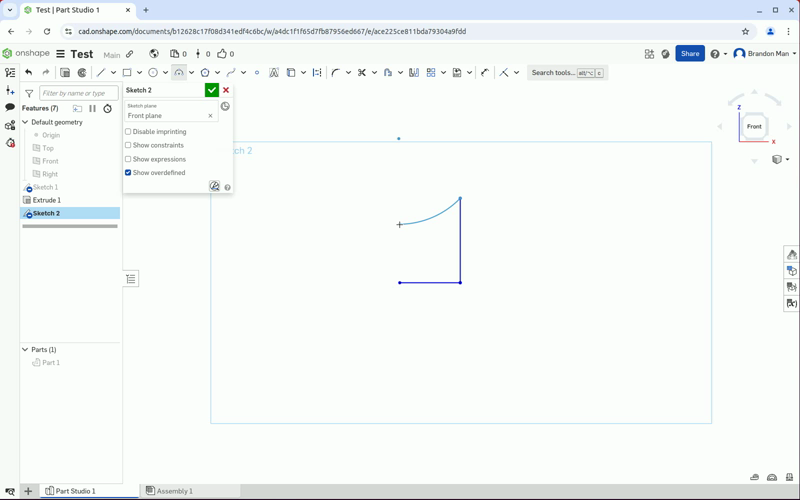
click(399, 224)
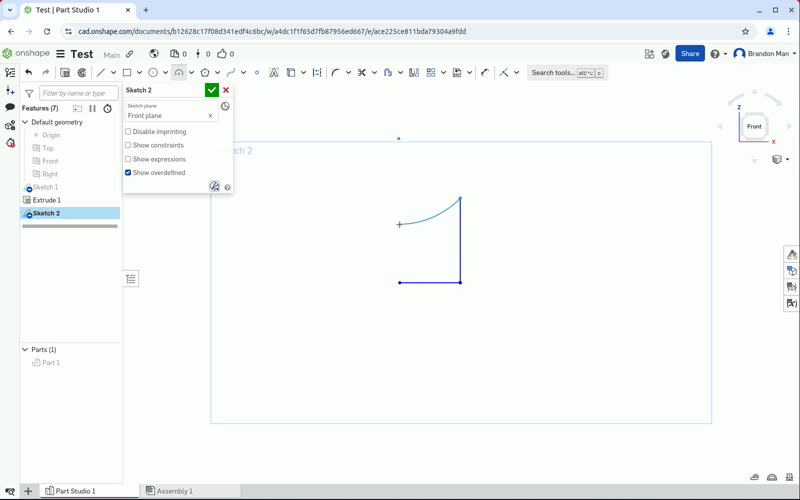
mouse_move(427, 205)
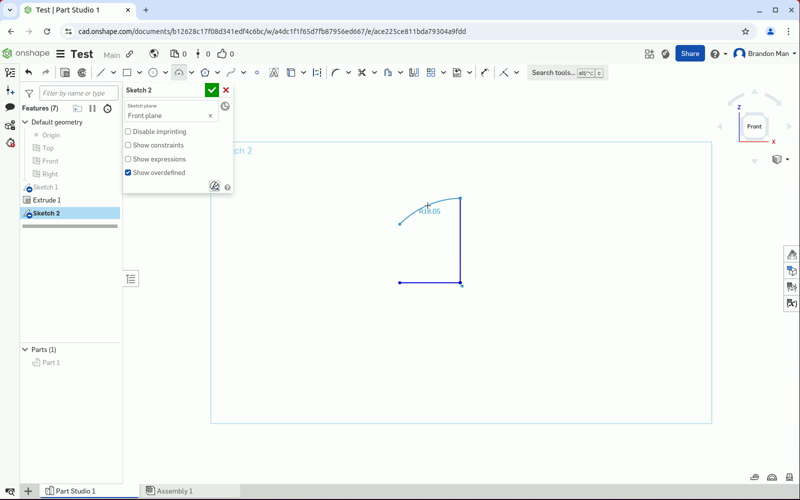
click(427, 205)
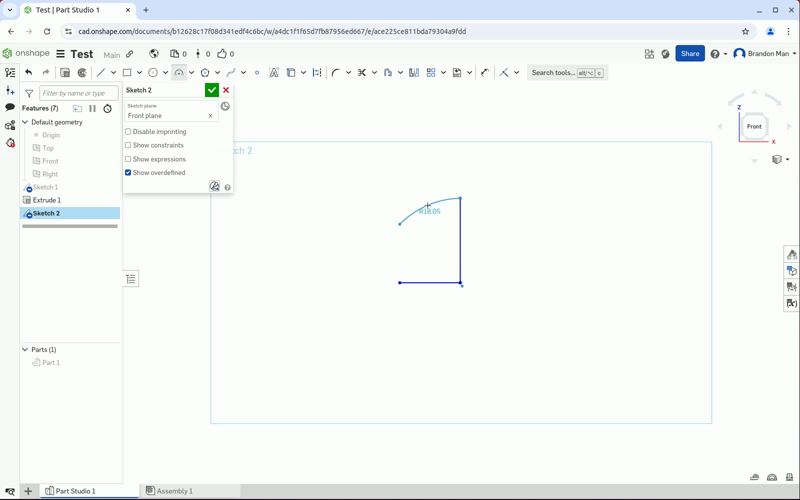
key_up(shift)
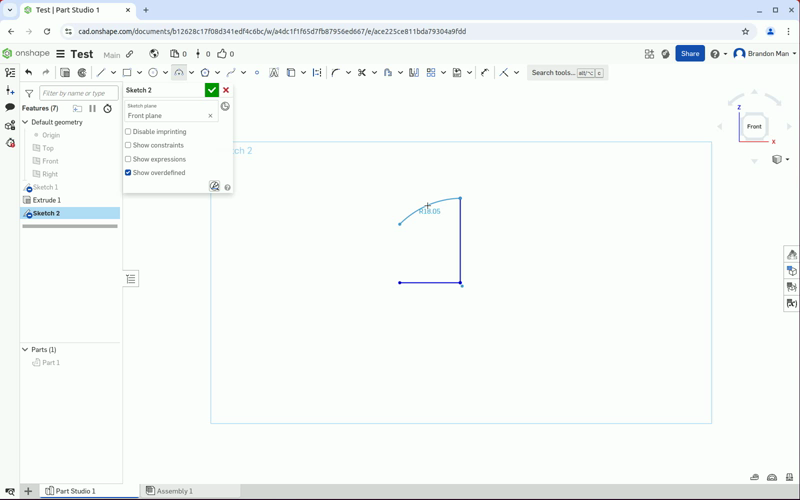
key(esc)
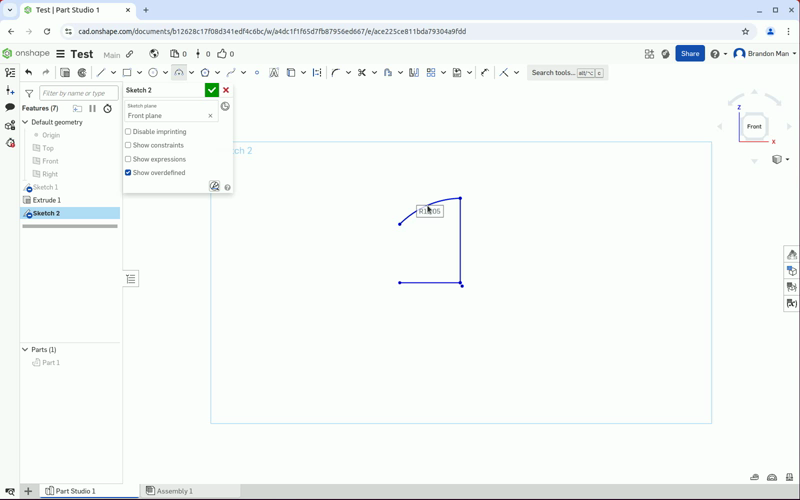
key(l)
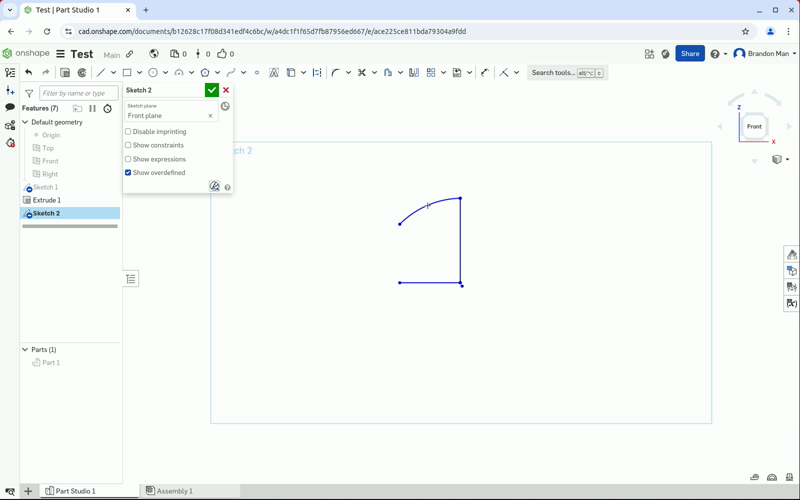
mouse_move(399, 224)
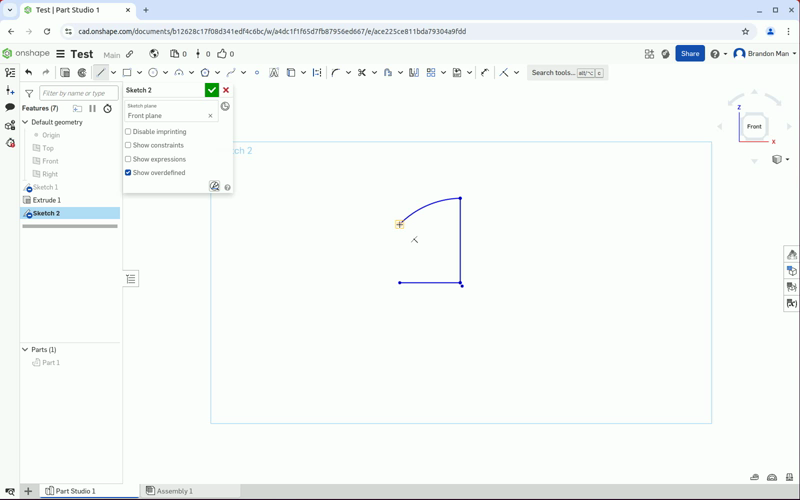
click(399, 224)
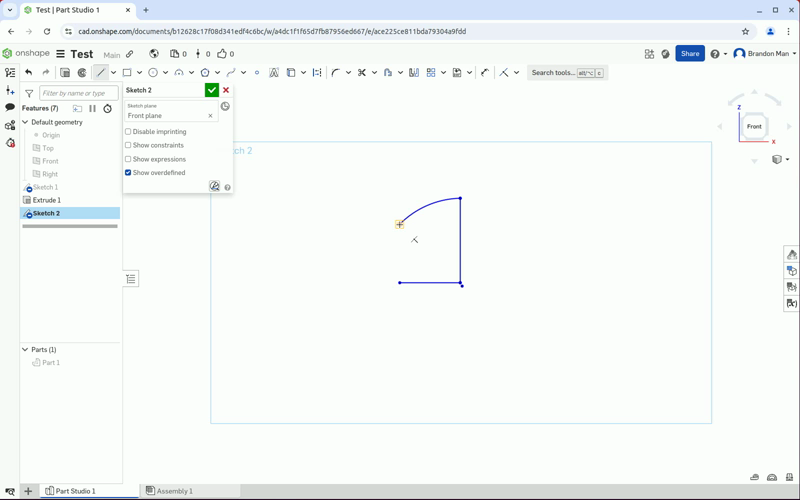
mouse_move(429, 224)
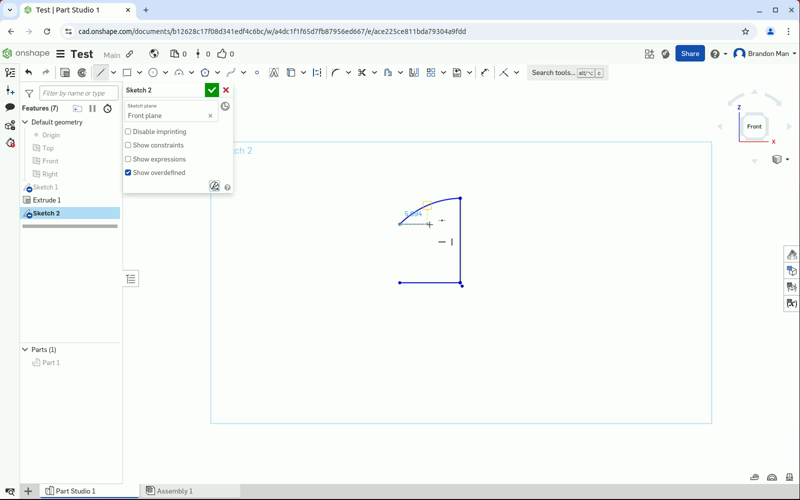
key_down(shift)
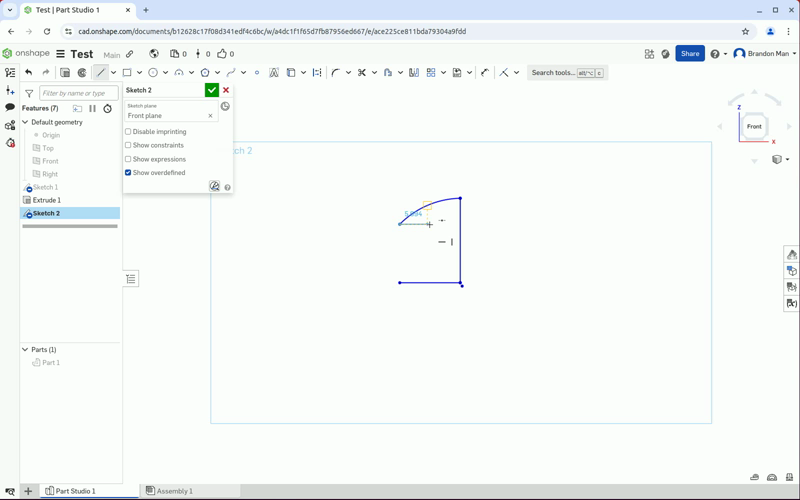
mouse_move(399, 282)
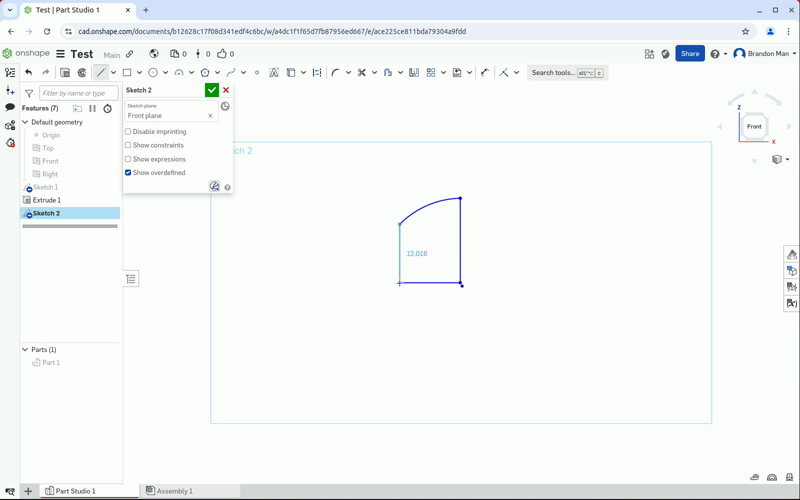
key_up(shift)
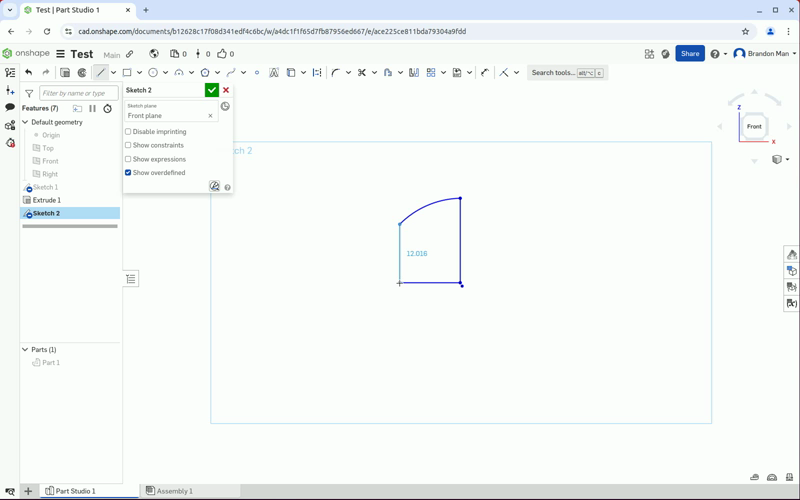
click(399, 282)
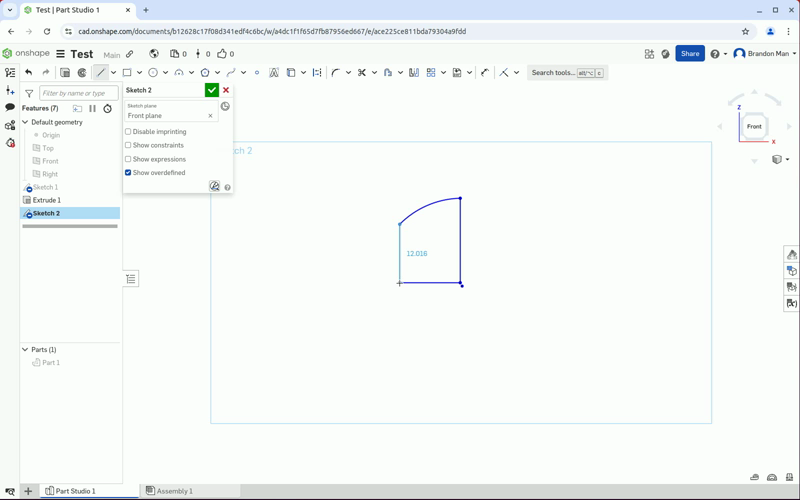
key(esc)
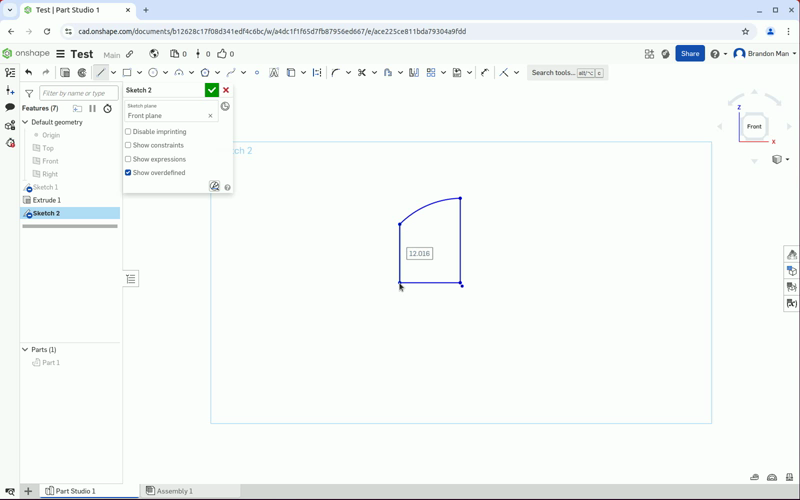
mouse_move(442, 225)
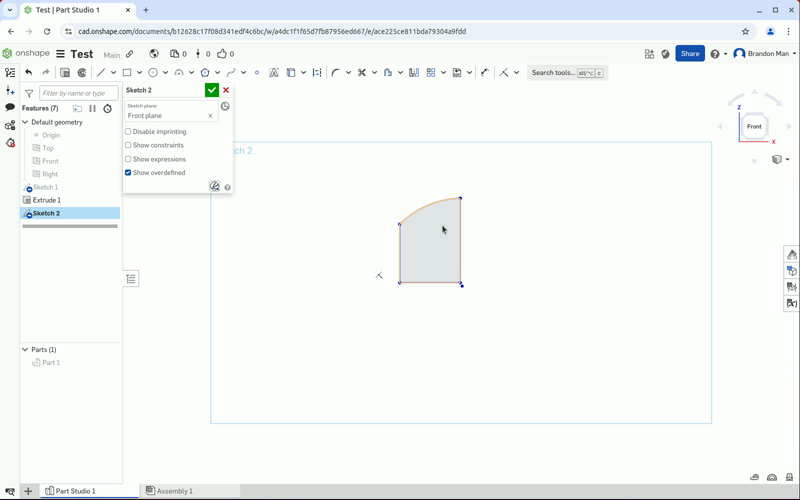
click(442, 225)
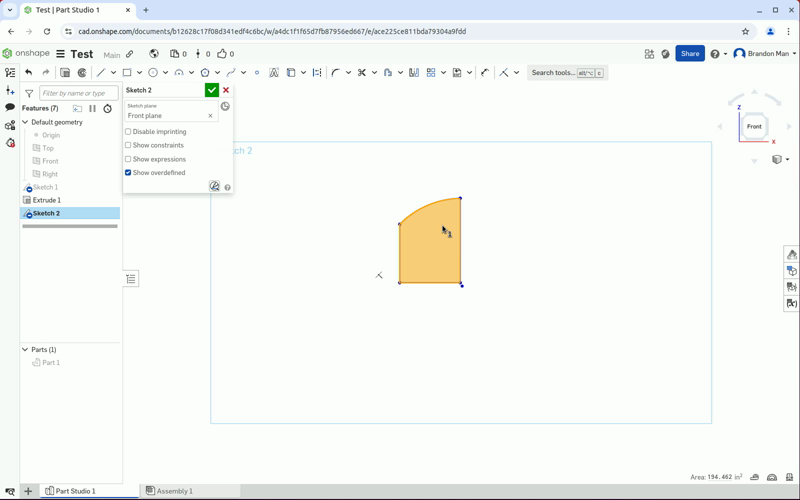
mouse_move(73, 352)
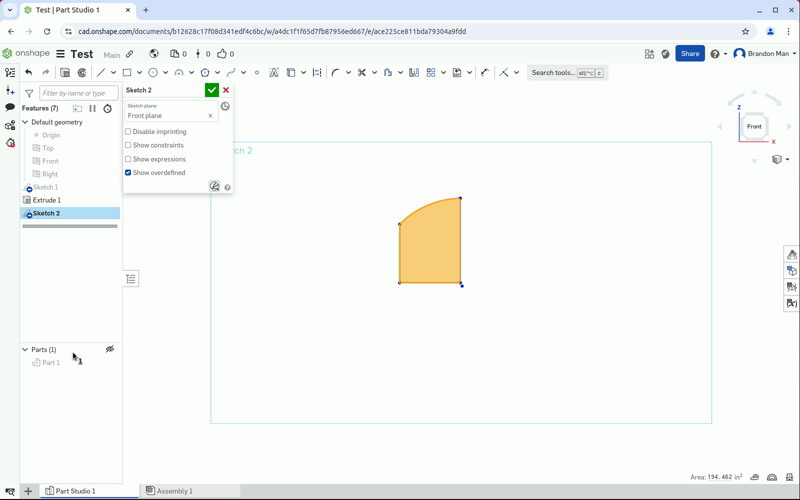
key(shift+y)
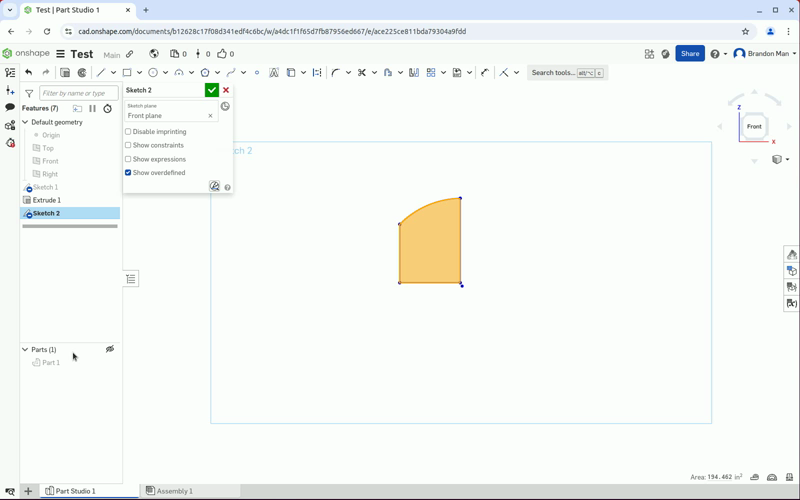
key(shift+e)
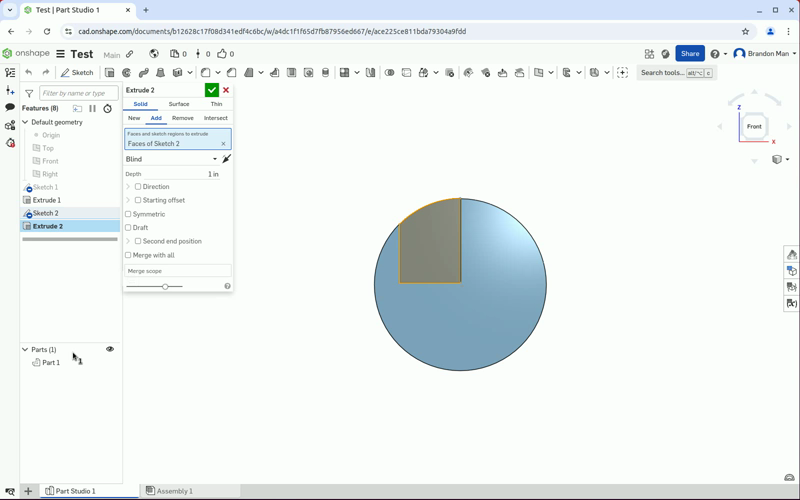
mouse_move(143, 106)
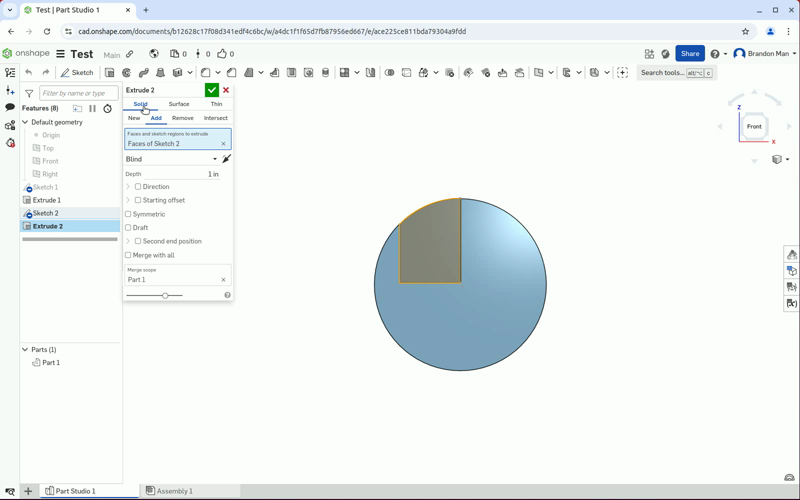
click(143, 106)
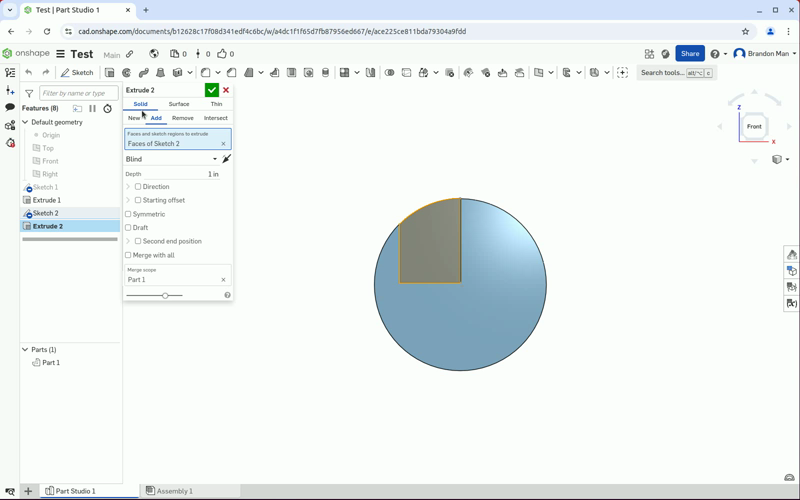
mouse_move(137, 120)
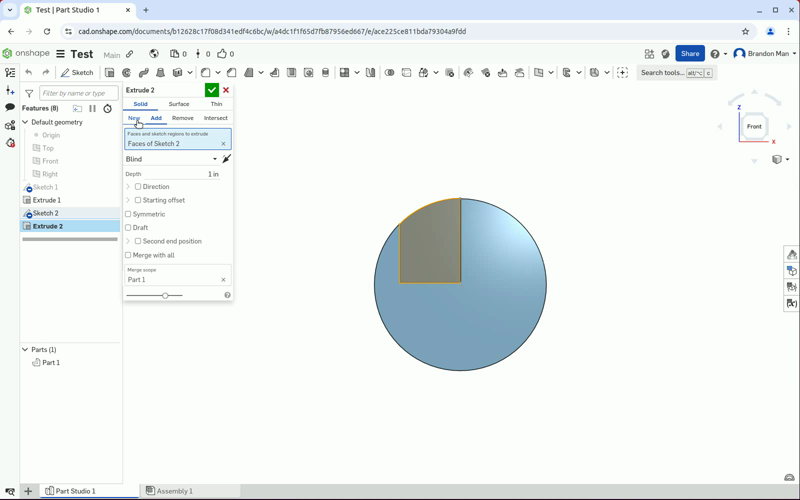
click(137, 120)
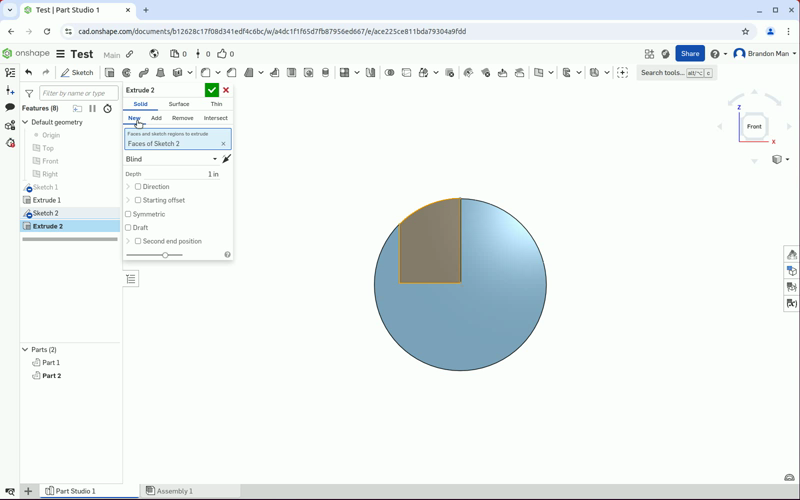
key(tab, 4)
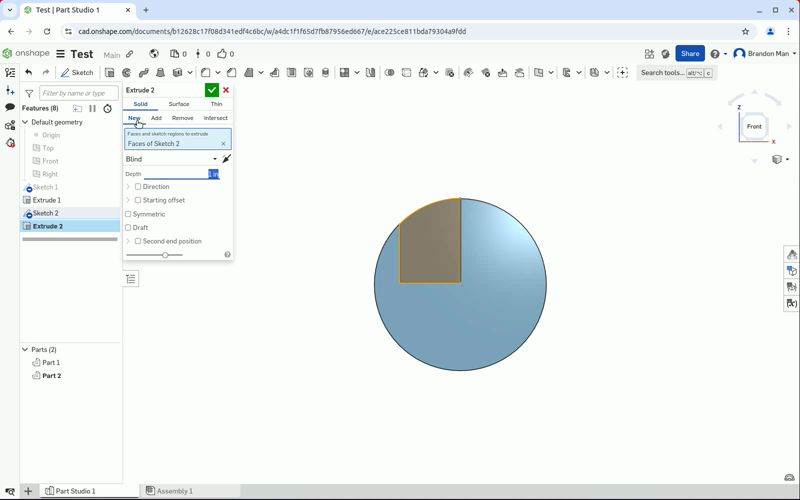
text(8.425)
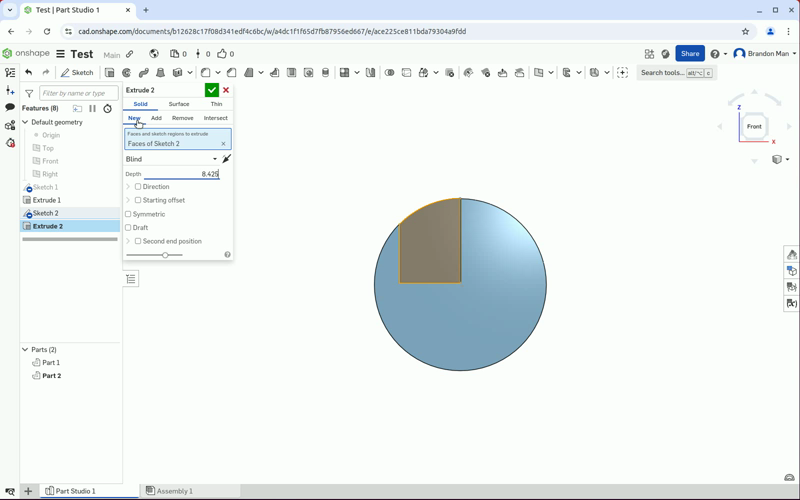
key(enter)
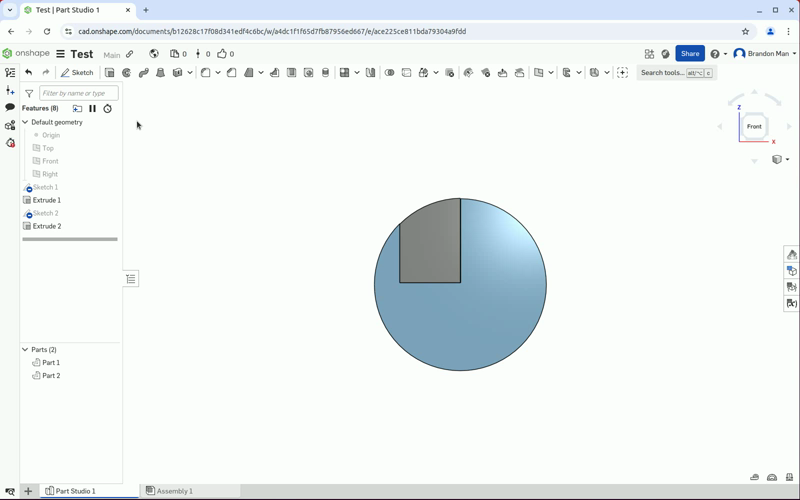
key(shift+h)
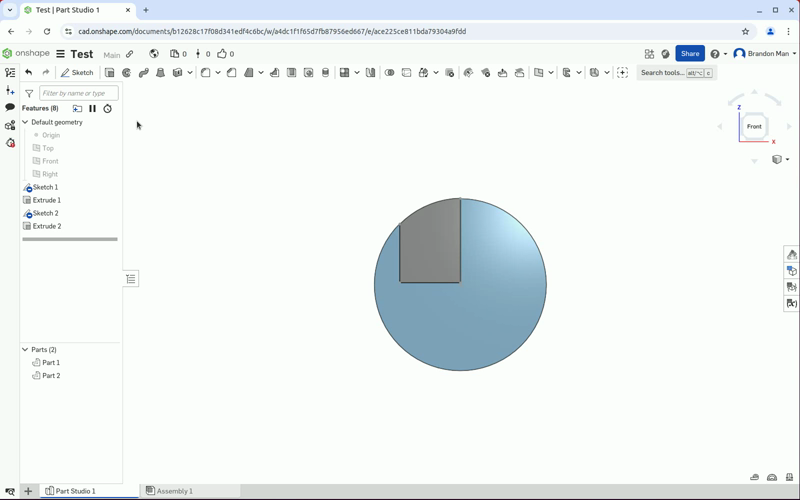
key(shift+h)
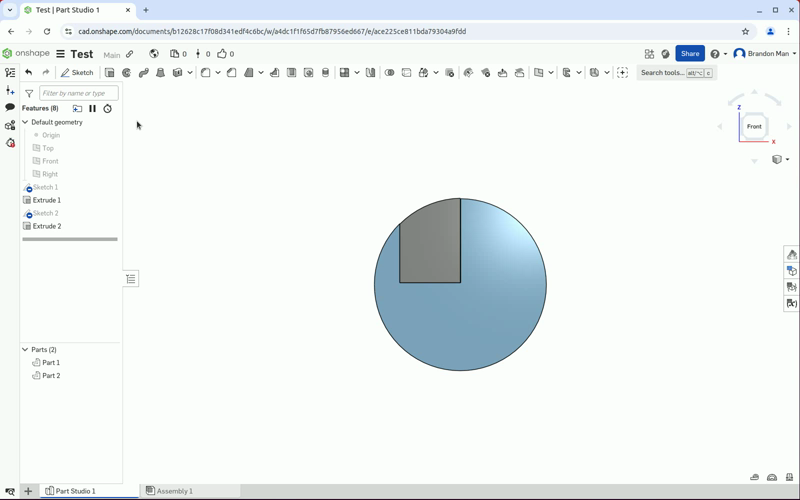
mouse_move(73, 189)
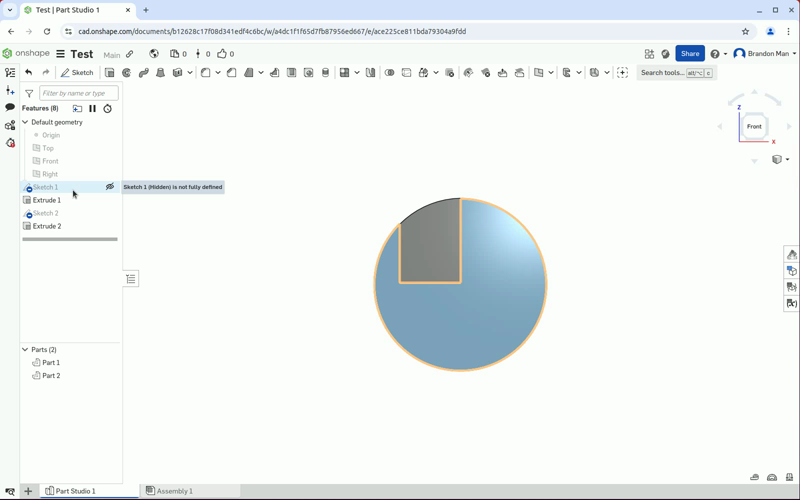
click(73, 189)
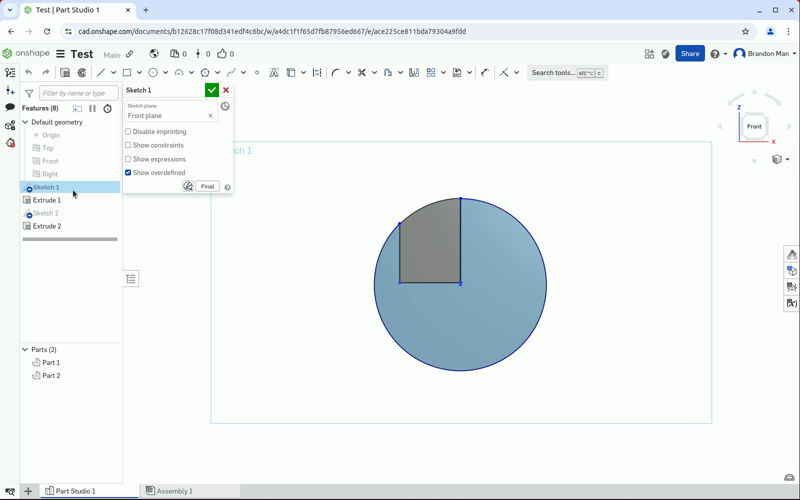
mouse_move(229, 92)
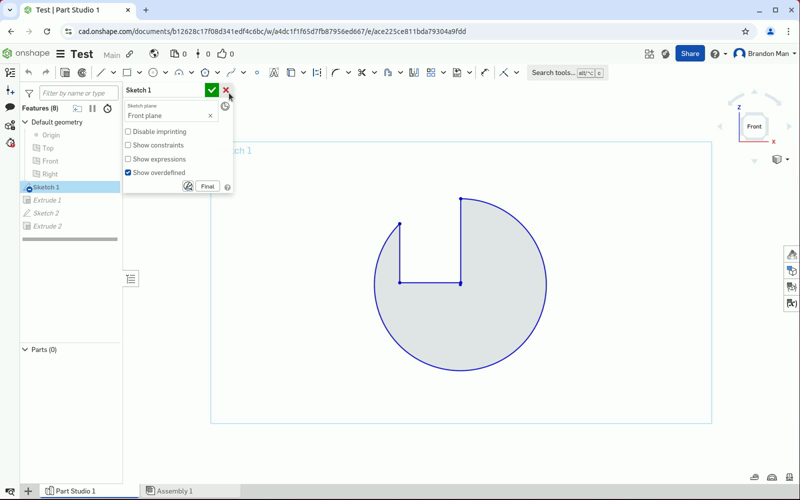
click(229, 92)
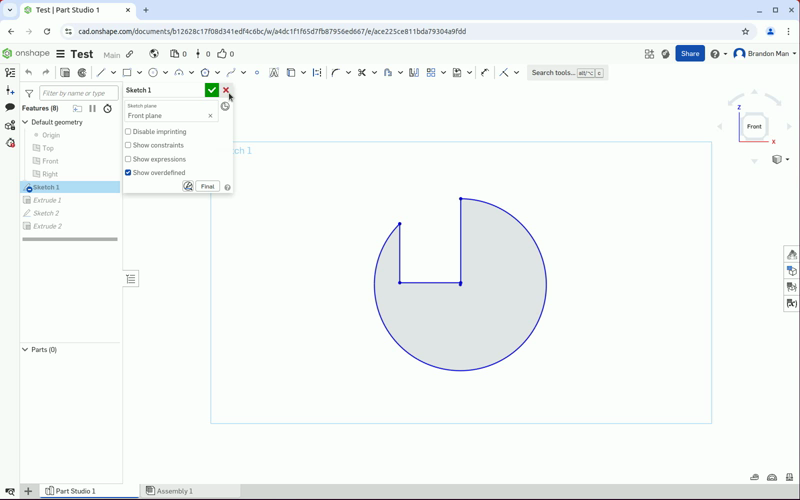
key(shift+s)
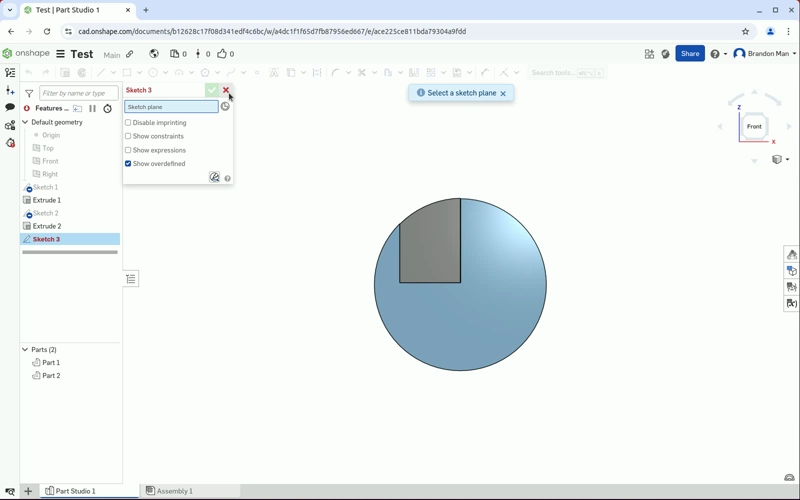
mouse_move(73, 163)
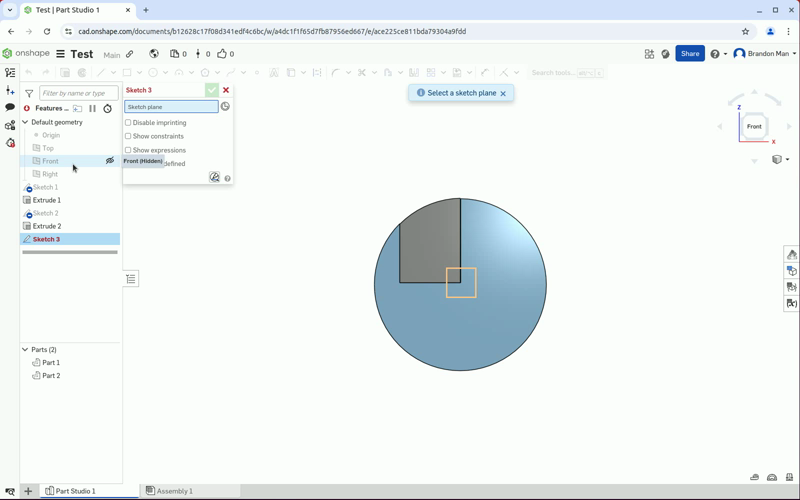
click(73, 163)
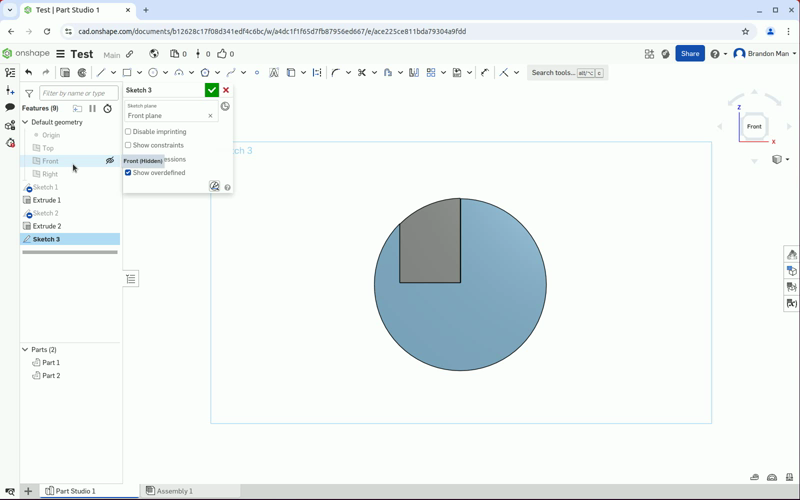
mouse_move(73, 352)
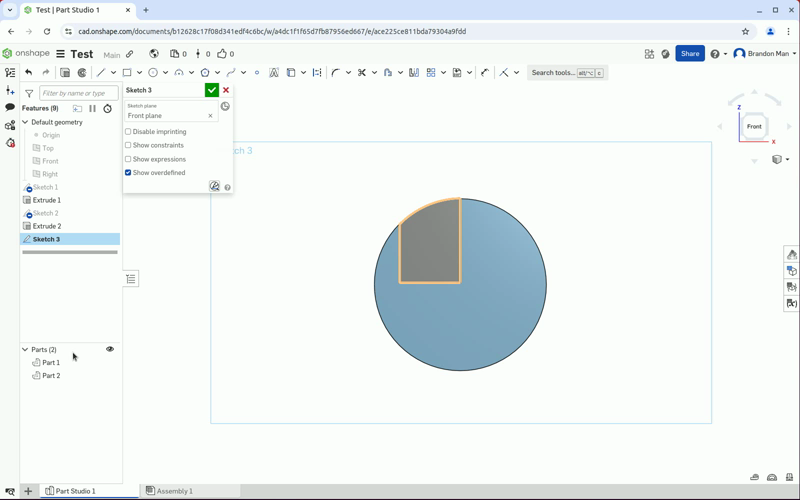
key(y)
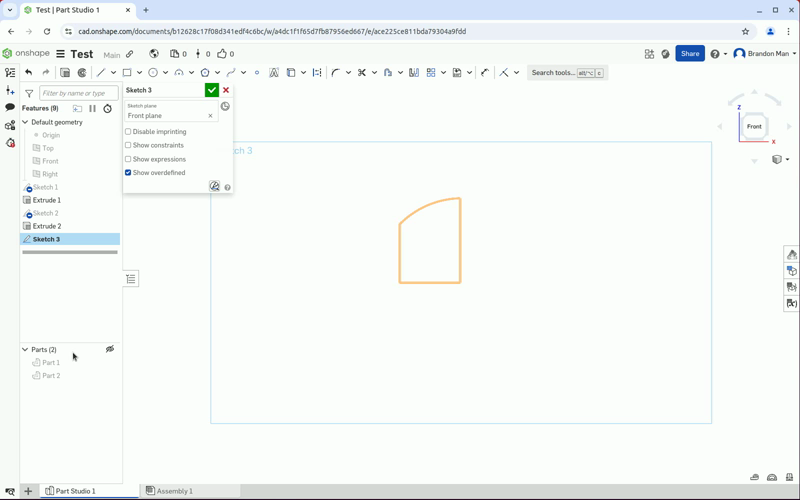
key(a)
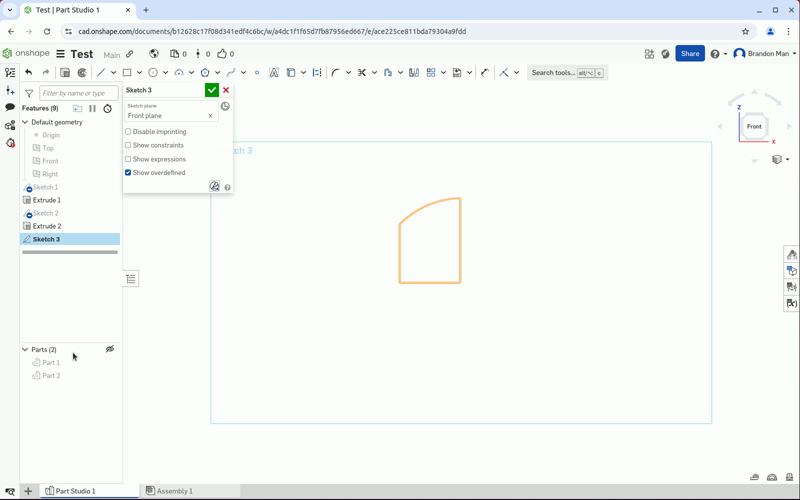
key_down(shift)
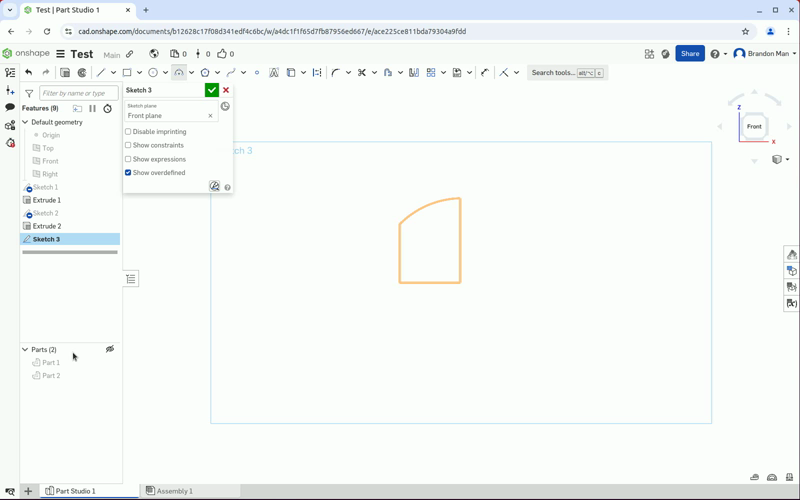
mouse_move(399, 223)
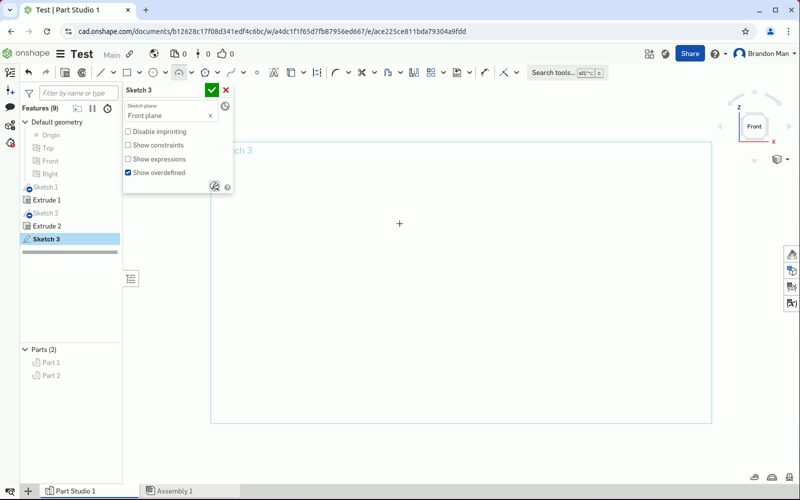
click(399, 223)
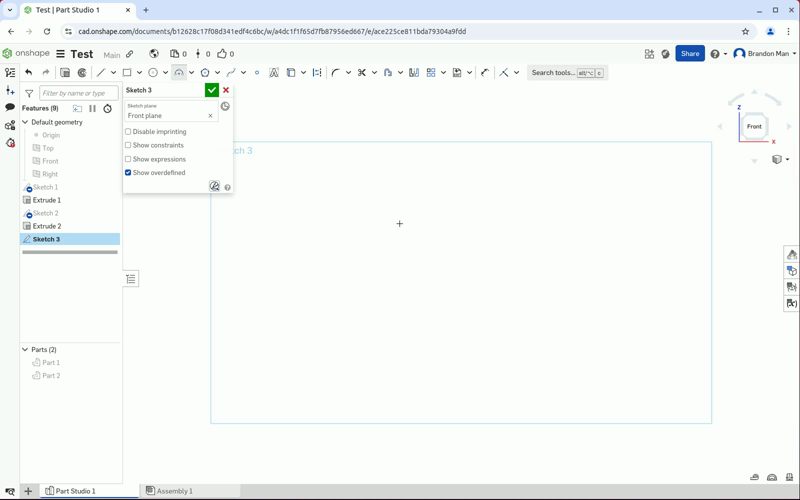
key_up(shift)
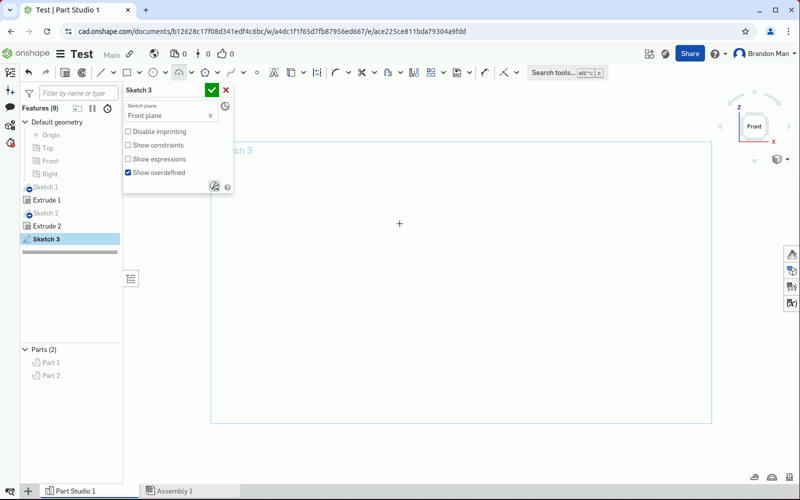
key_down(shift)
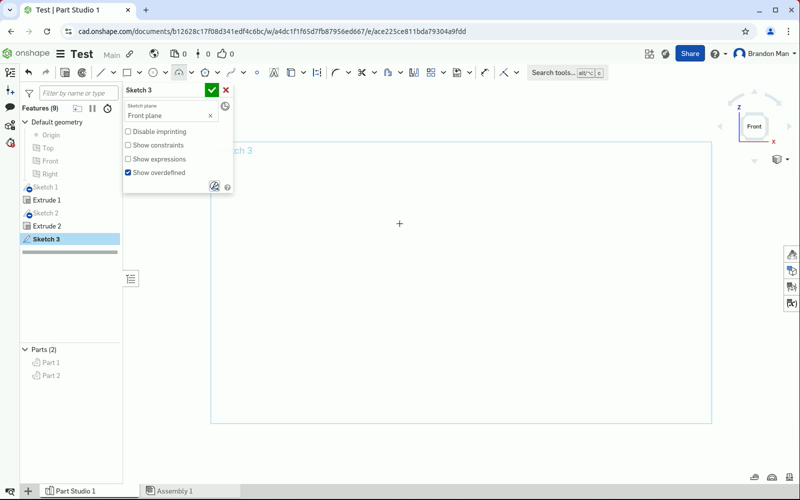
mouse_move(461, 197)
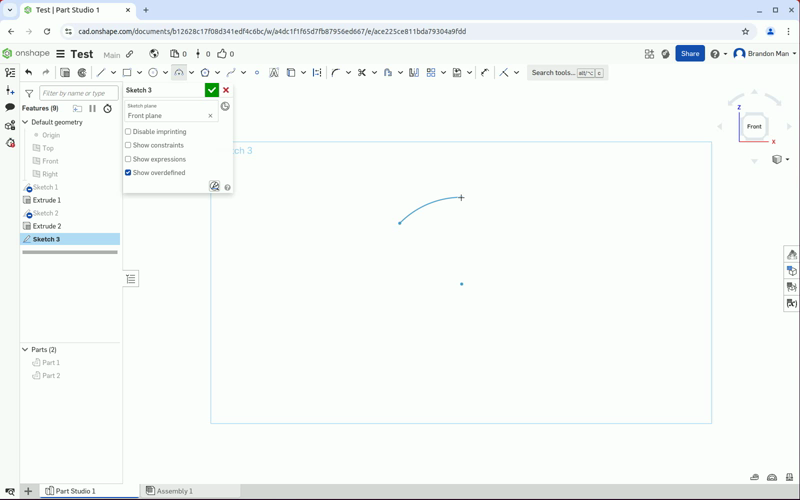
click(461, 197)
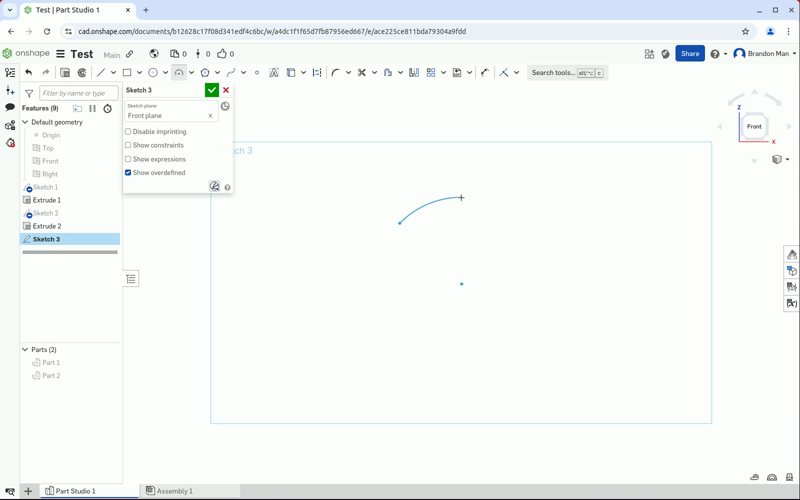
mouse_move(428, 204)
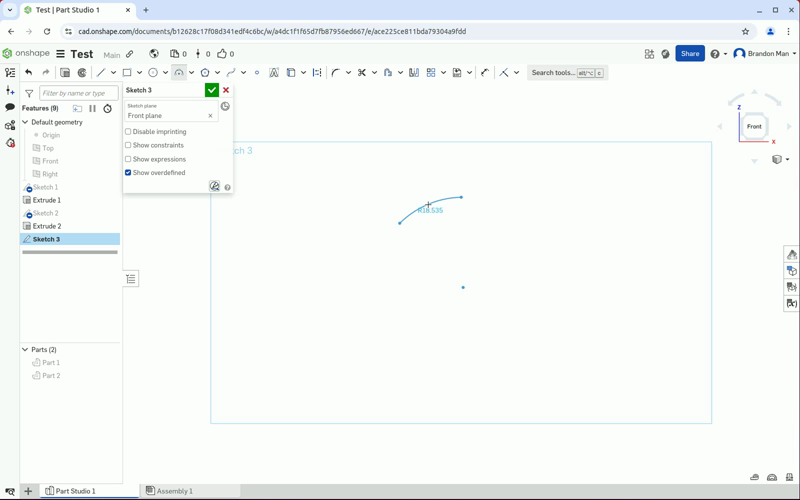
click(428, 204)
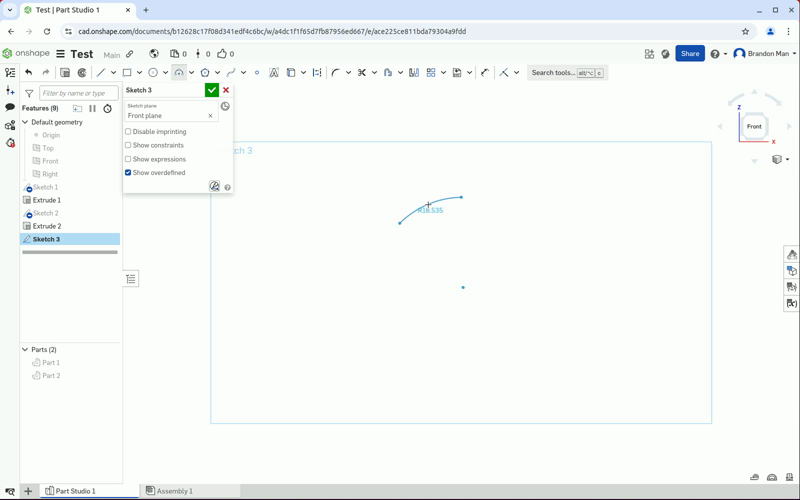
key_up(shift)
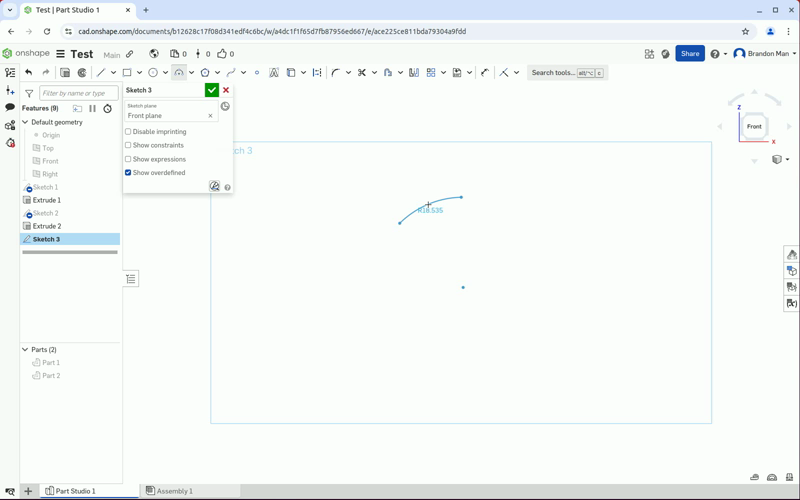
key(esc)
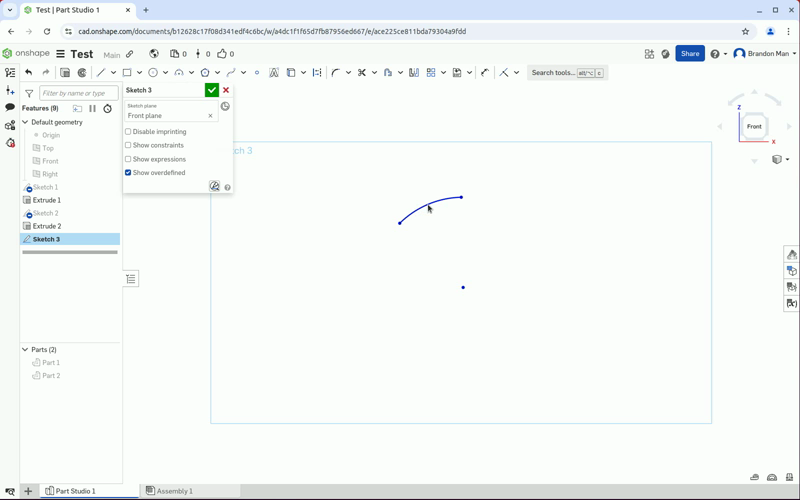
key(l)
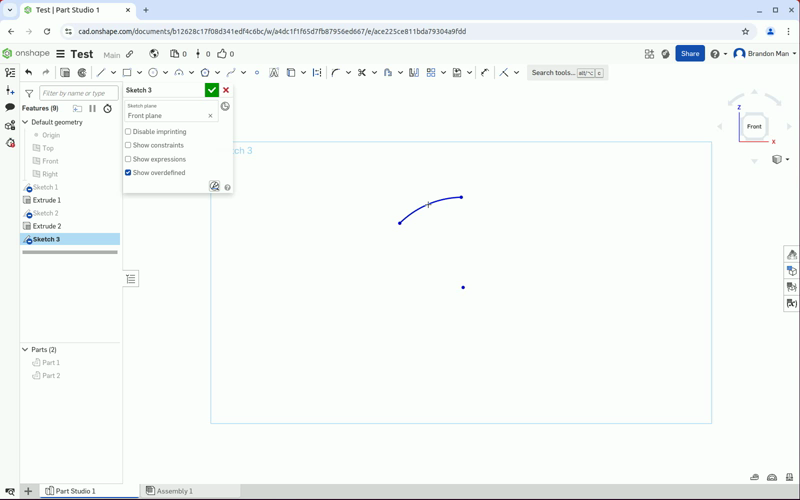
mouse_move(461, 197)
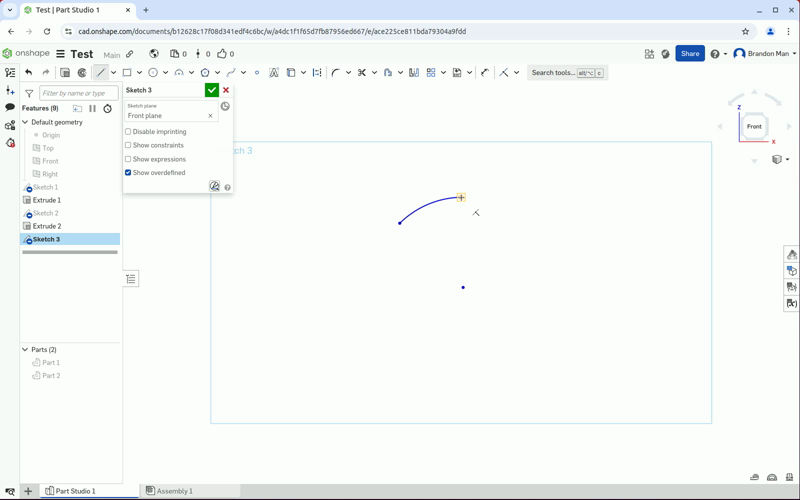
click(461, 197)
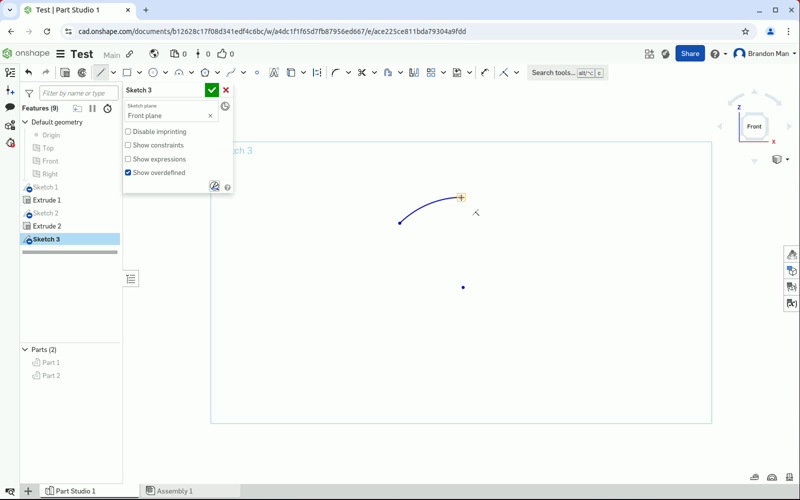
key_down(shift)
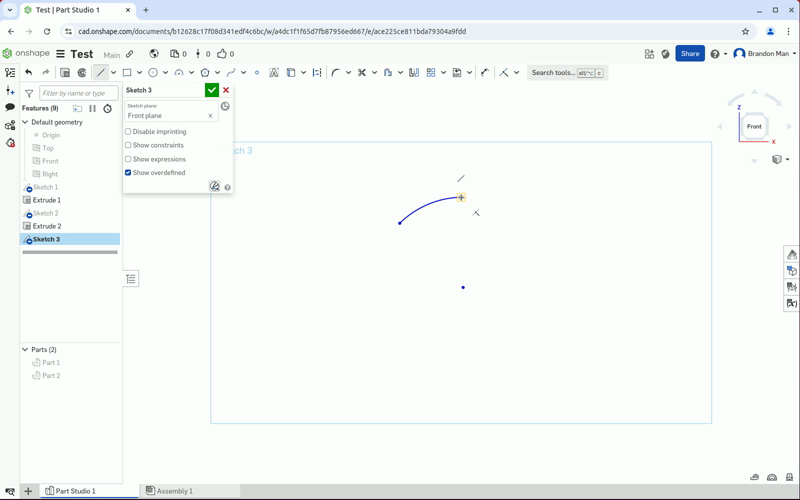
mouse_move(491, 197)
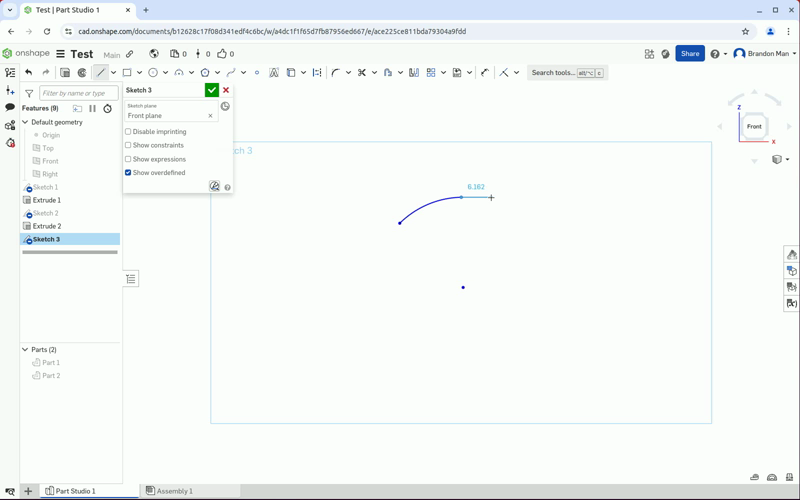
mouse_move(461, 169)
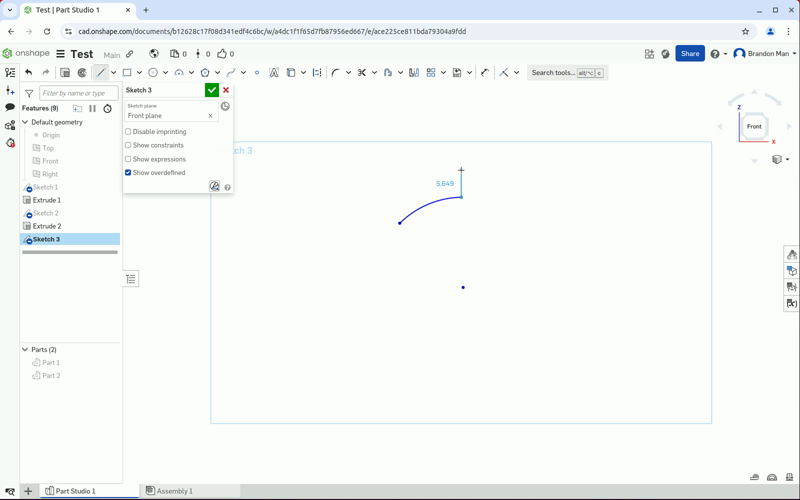
click(461, 169)
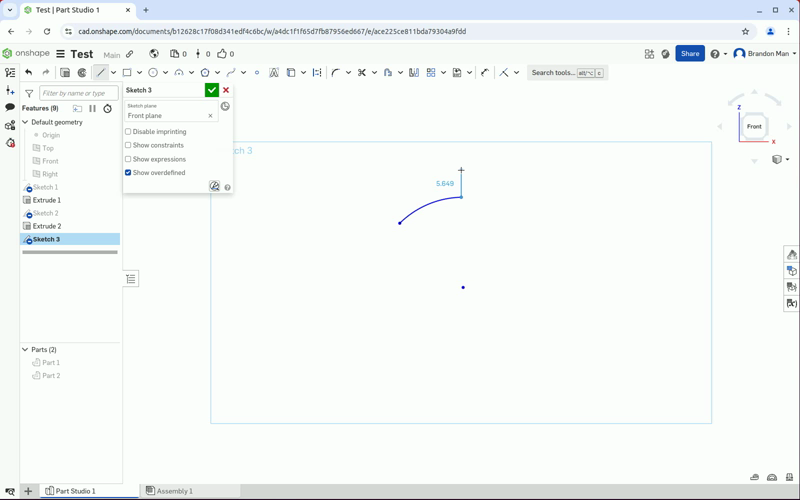
key_up(shift)
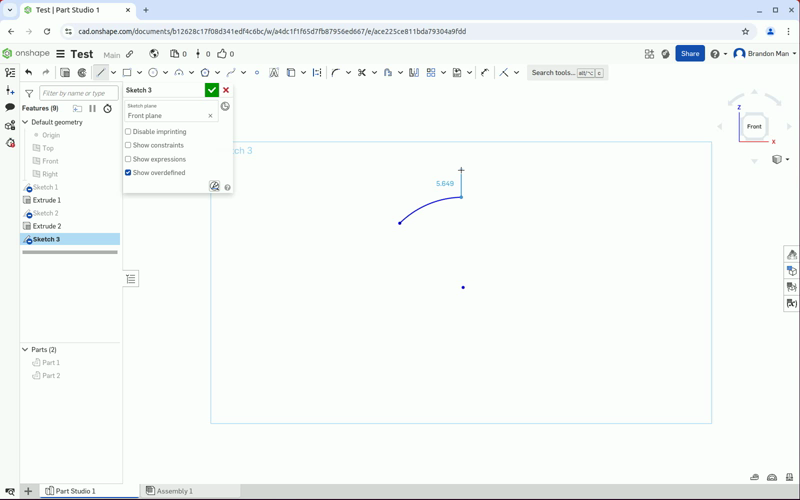
key_down(shift)
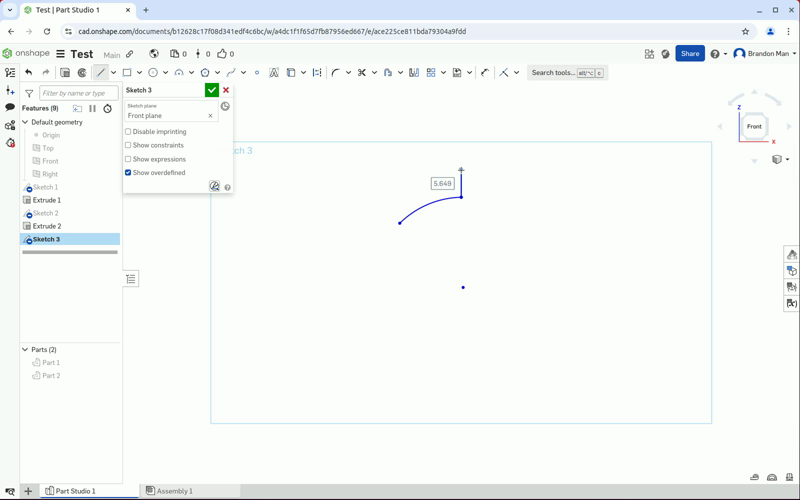
mouse_move(399, 169)
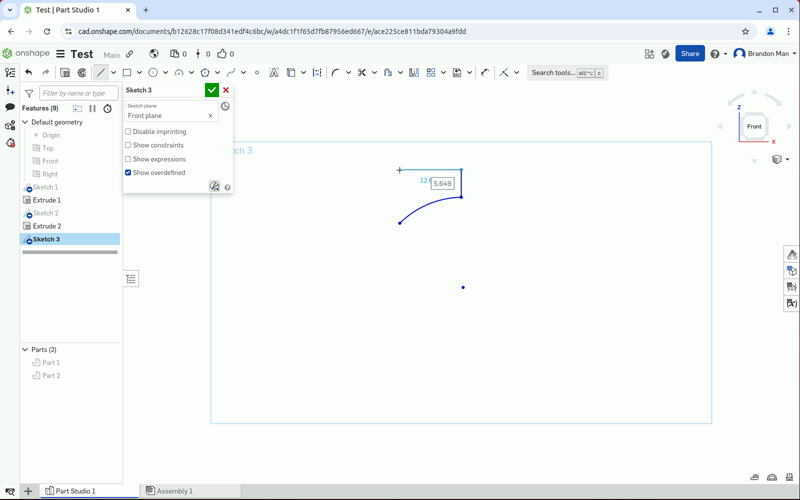
click(399, 169)
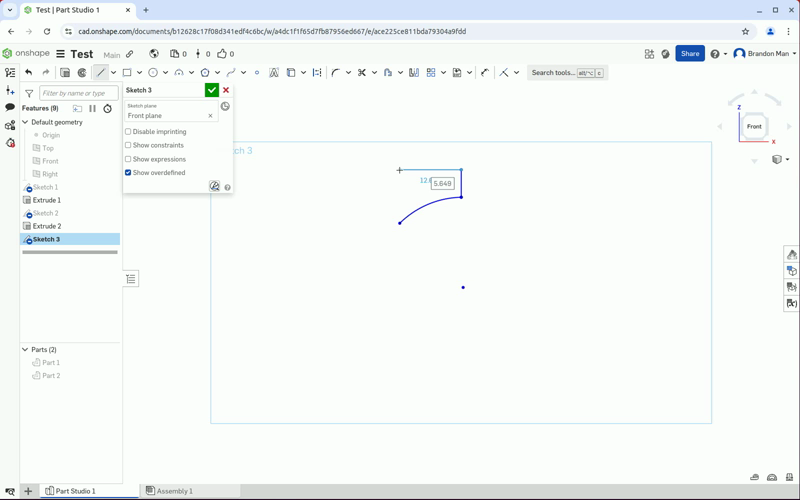
key_up(shift)
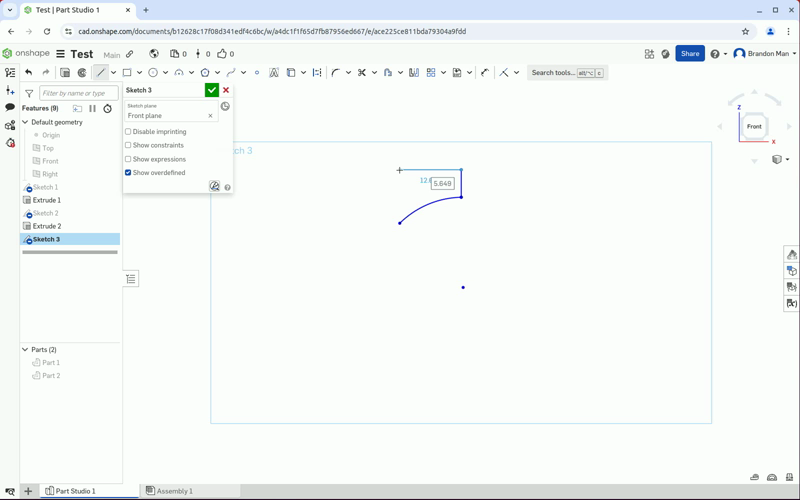
mouse_move(429, 169)
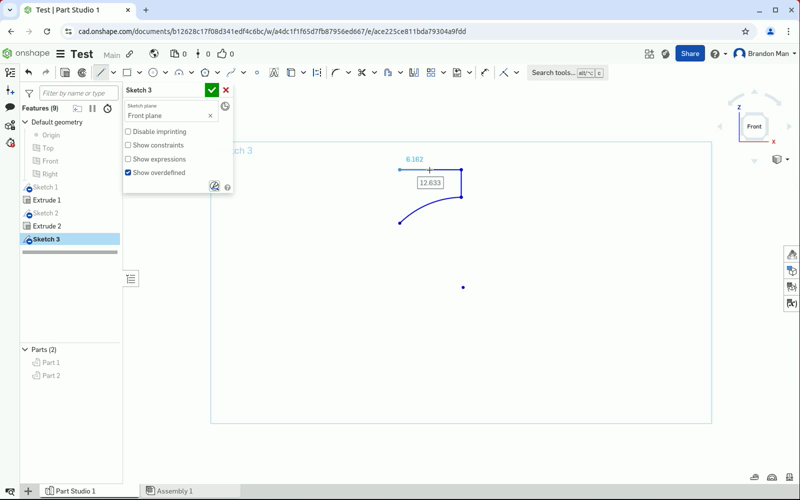
key_down(shift)
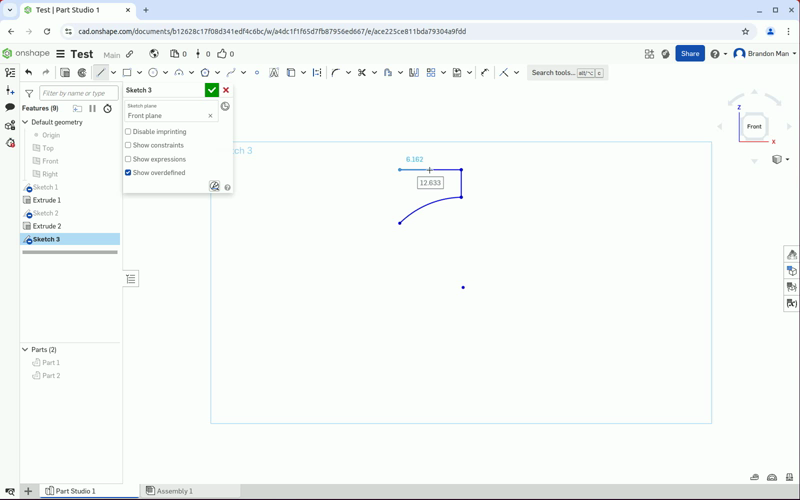
mouse_move(399, 223)
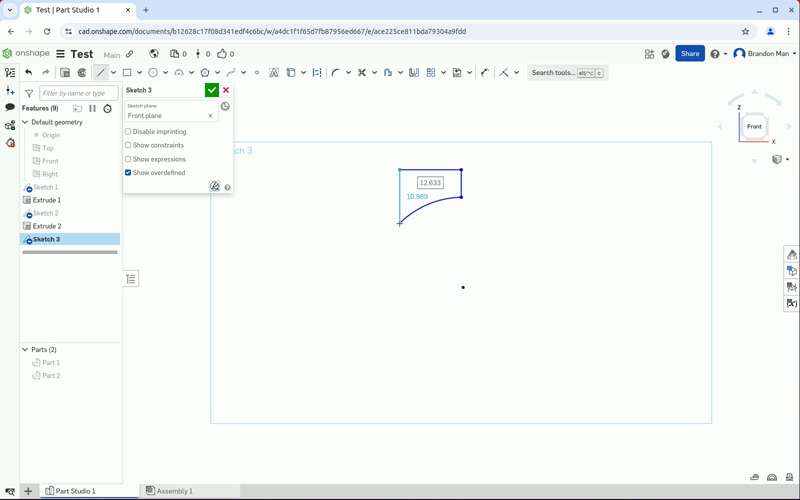
key_up(shift)
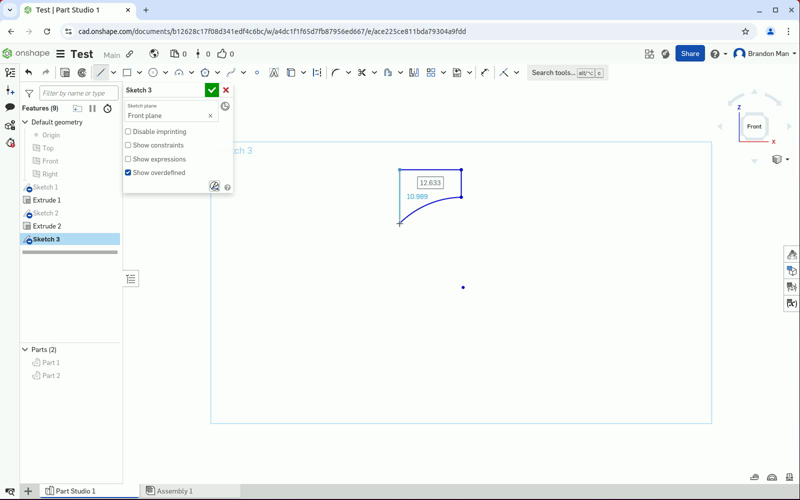
click(399, 223)
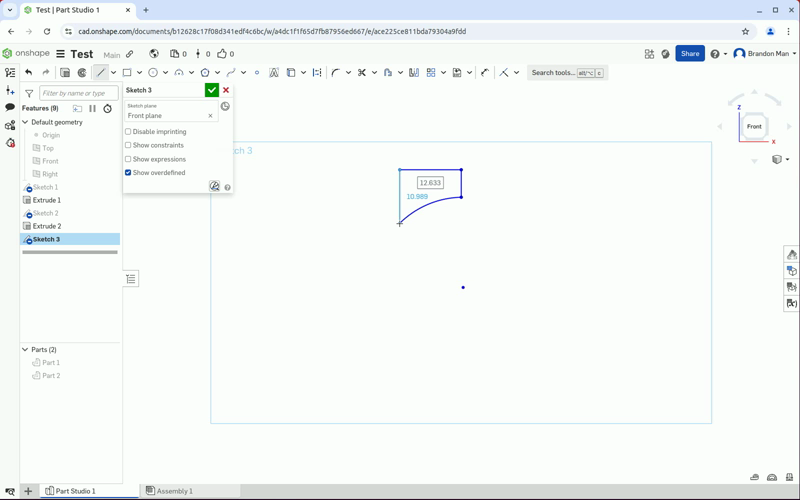
key(esc)
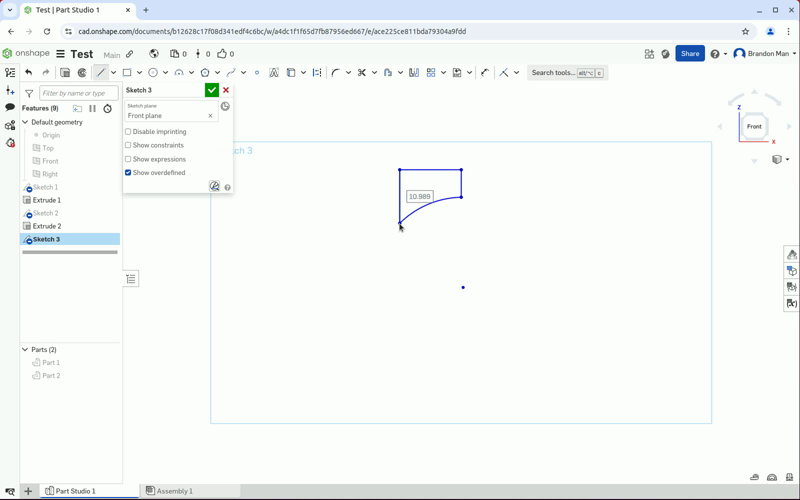
mouse_move(403, 193)
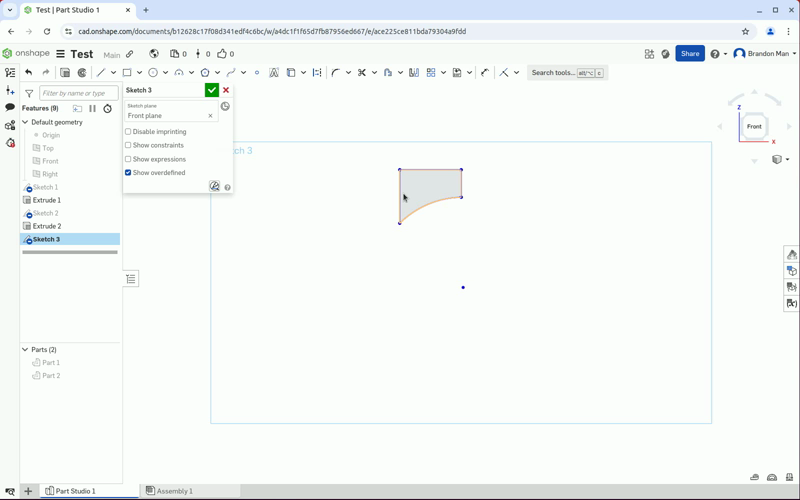
click(403, 193)
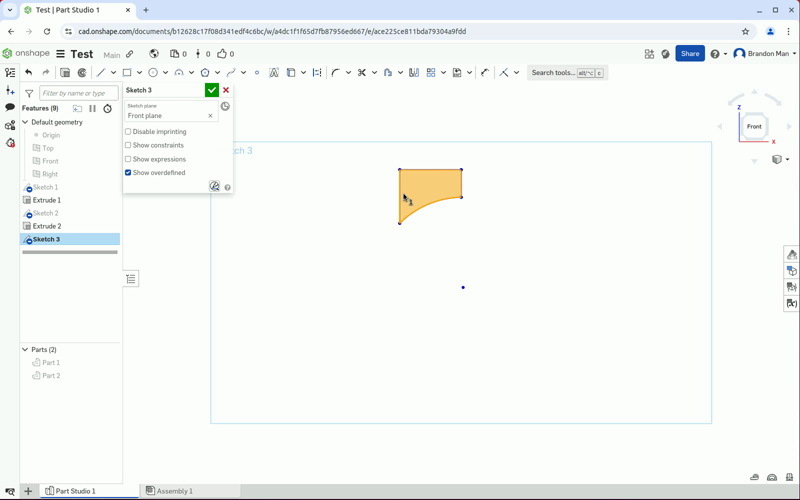
mouse_move(73, 352)
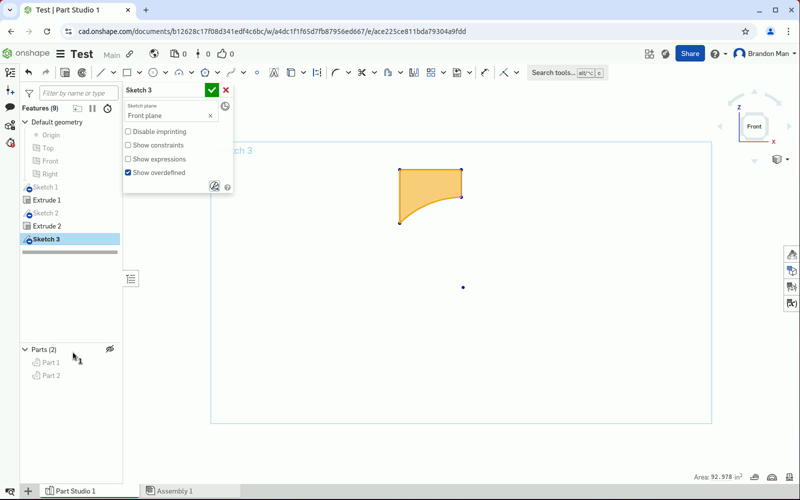
key(shift+y)
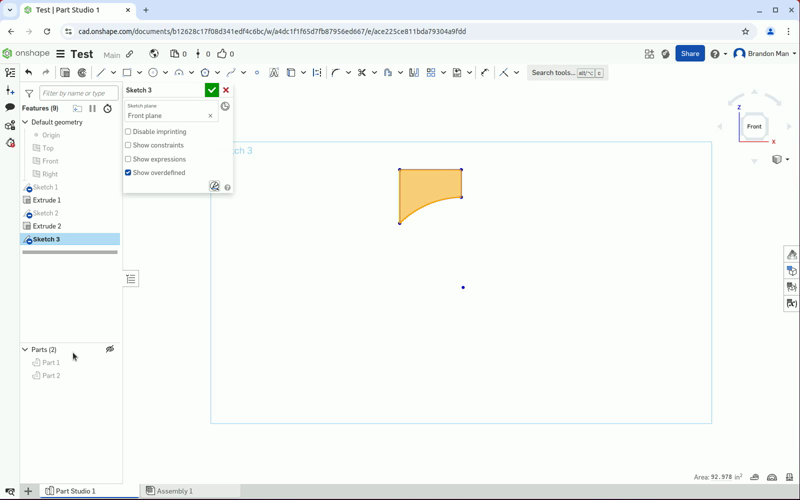
key(shift+e)
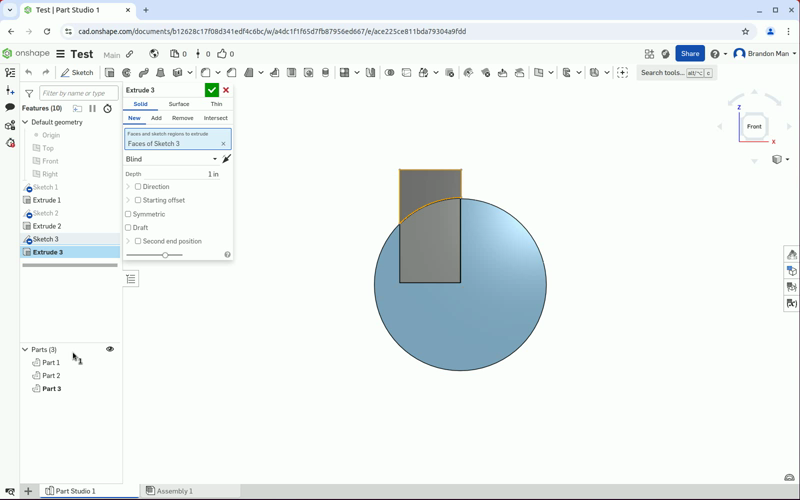
mouse_move(143, 106)
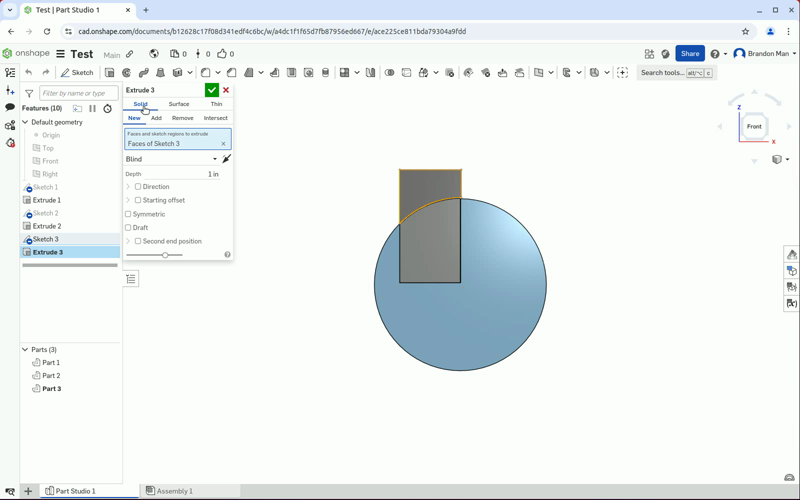
click(143, 106)
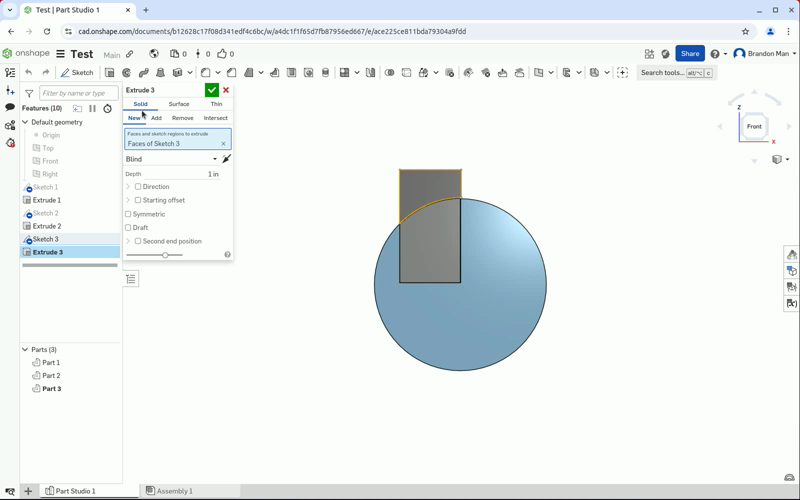
mouse_move(137, 120)
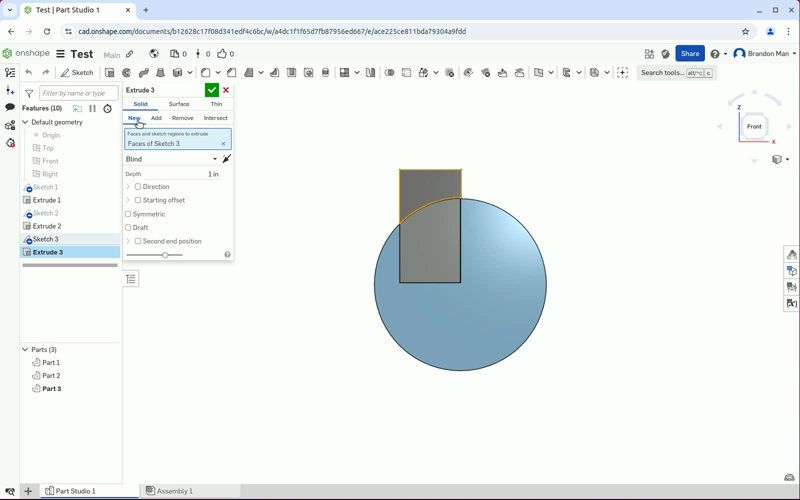
click(137, 120)
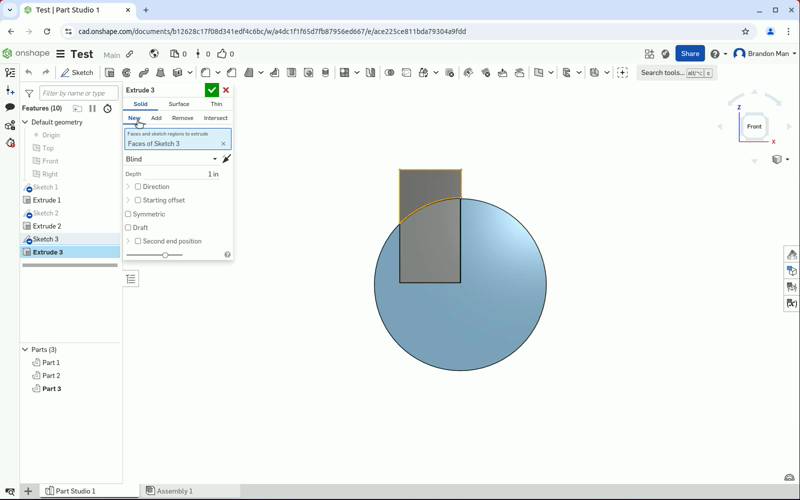
key(tab, 4)
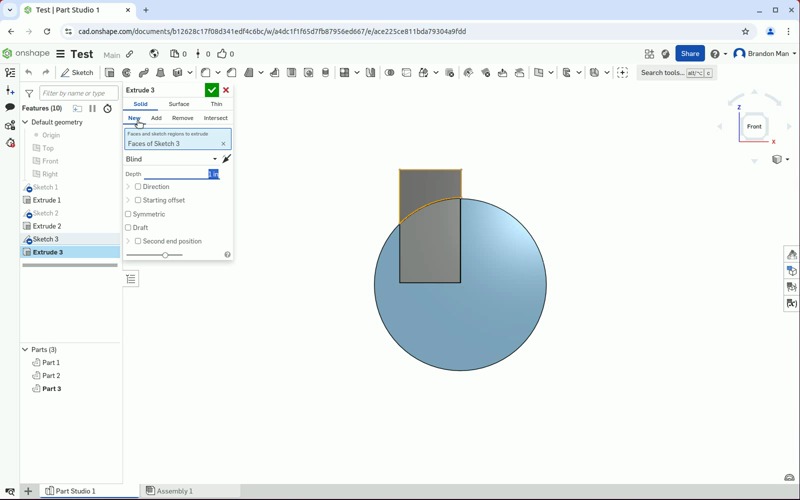
text(8.425)
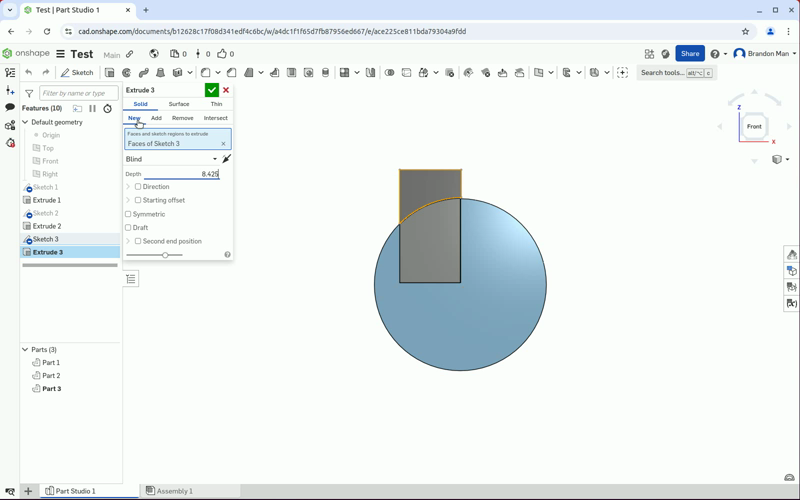
key(enter)
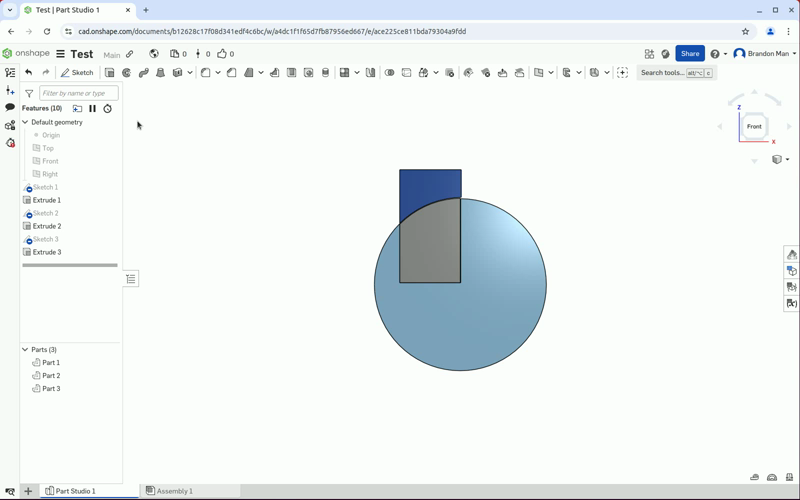
key(shift+h)
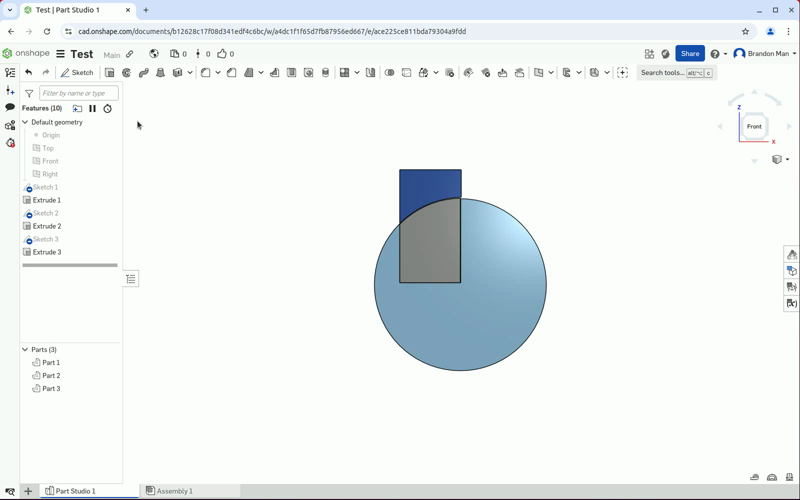
key(shift+h)
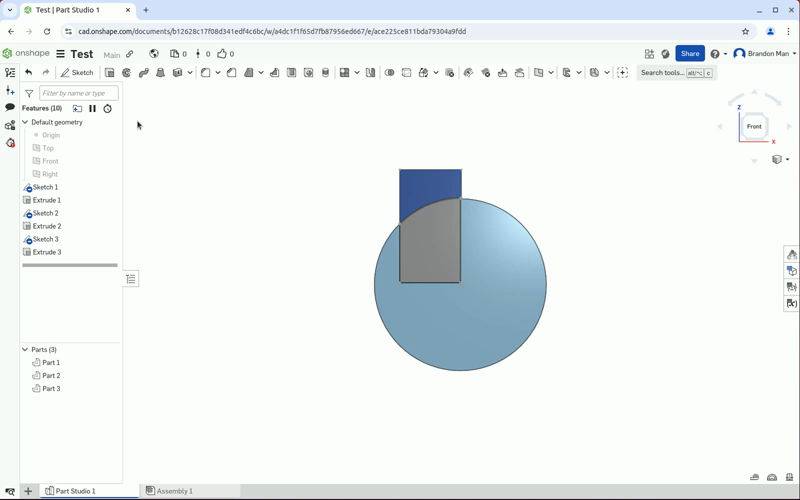
key(shift+7)
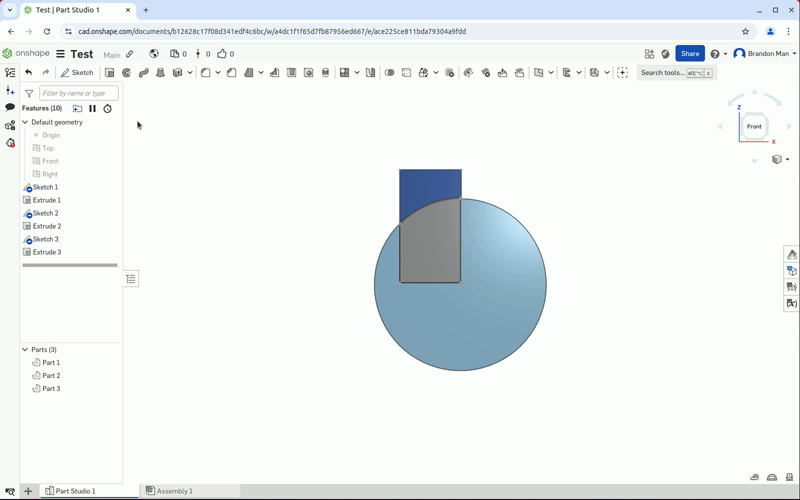
key(left, 2)
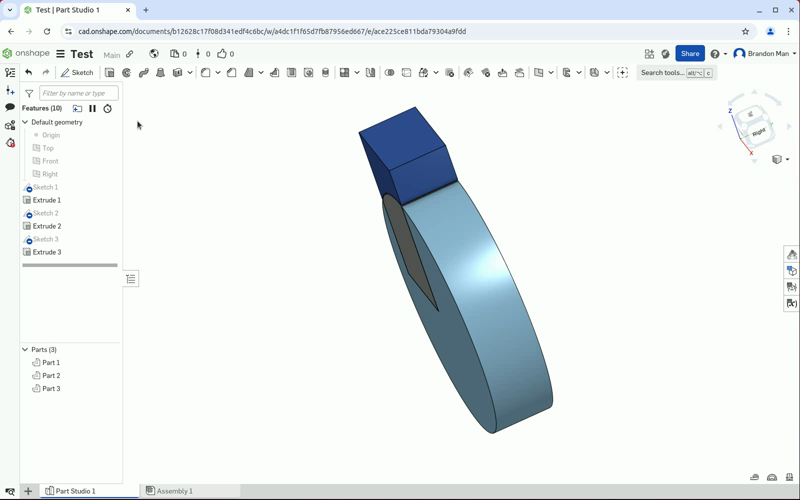
key(down, 2)
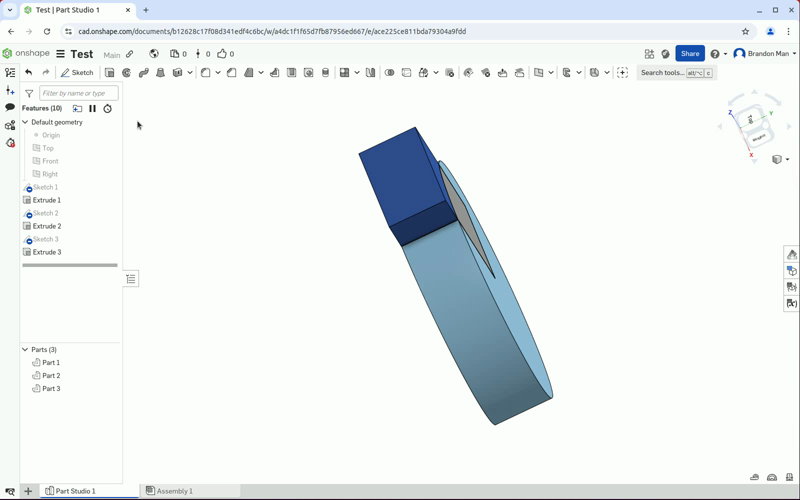
key(up, 2)
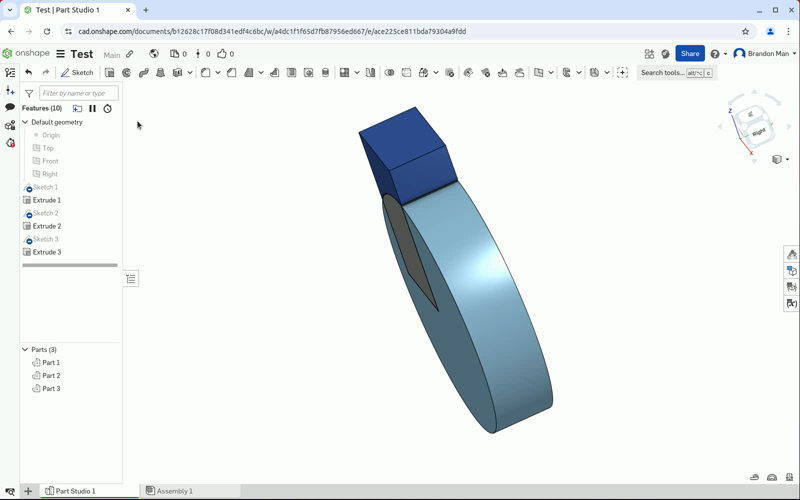
key(right, 2)
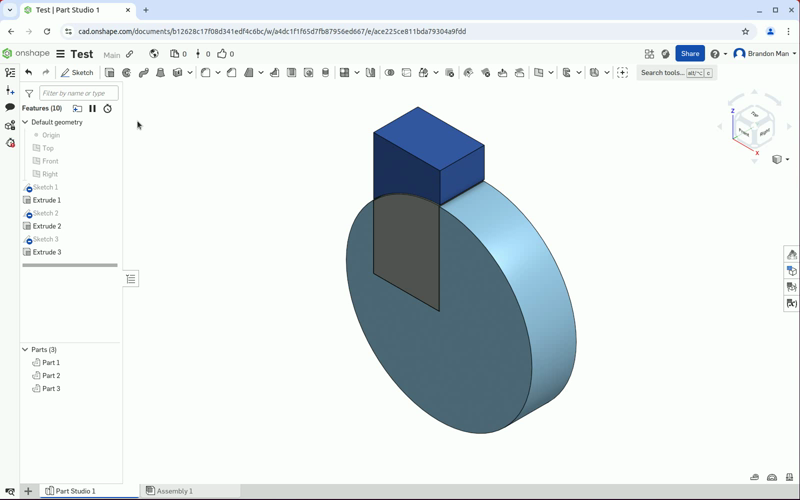
mouse_move(73, 189)
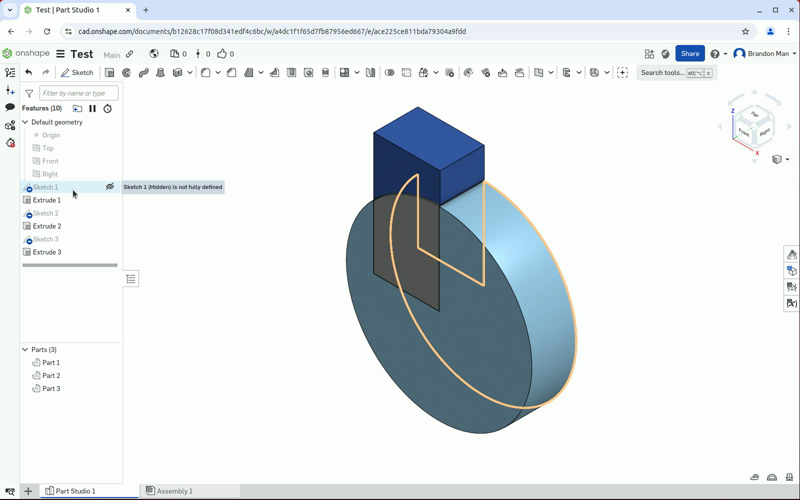
click(73, 189)